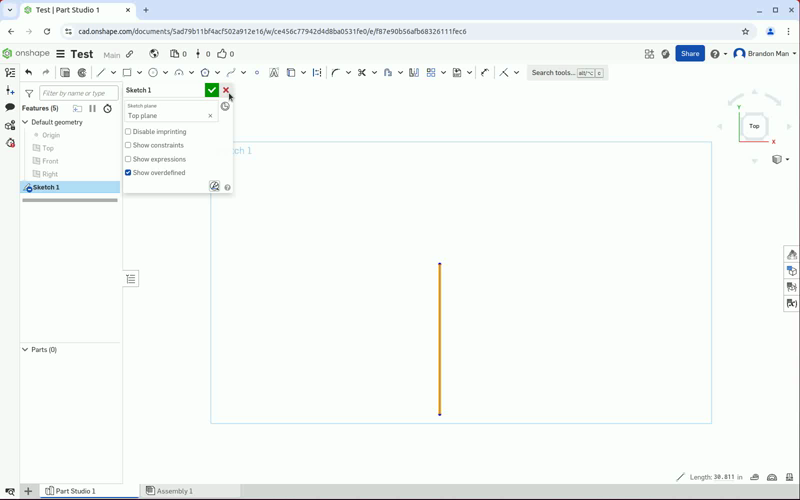
key(shift+h)
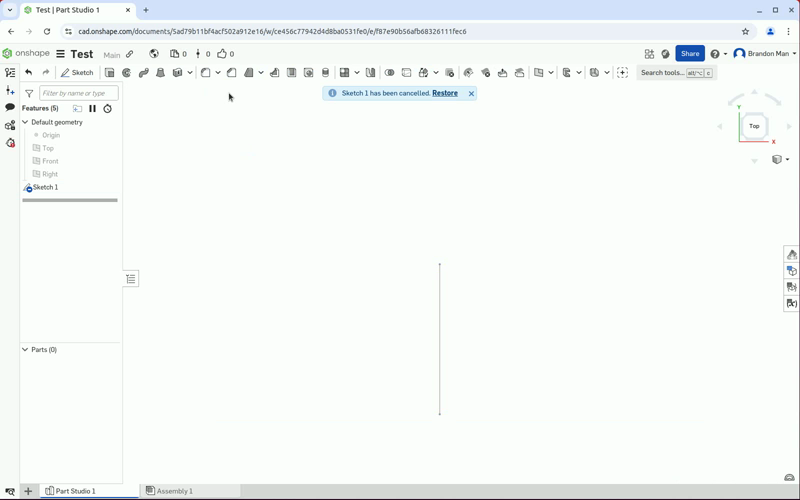
key(shift+s)
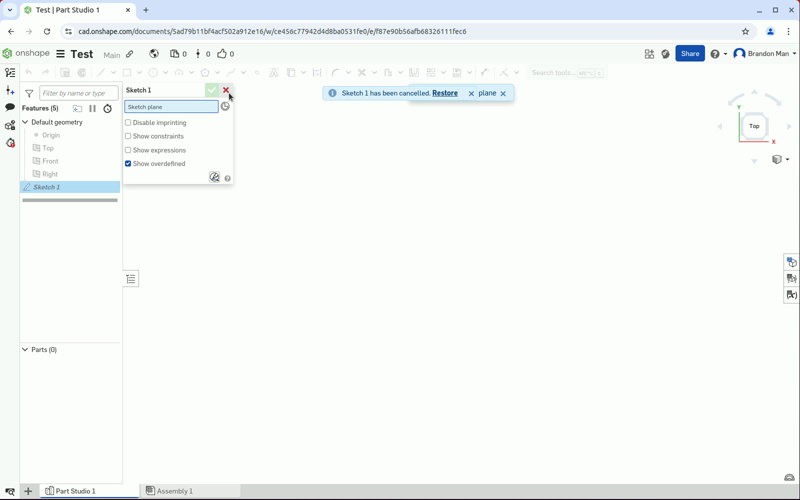
mouse_move(73, 150)
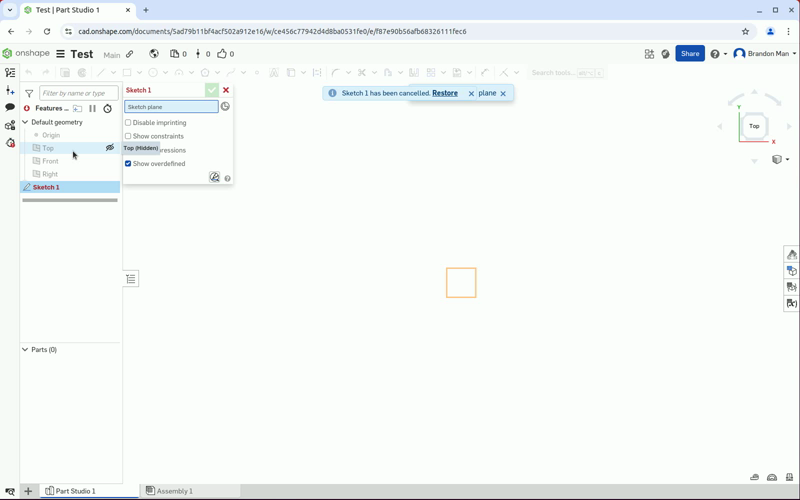
click(73, 150)
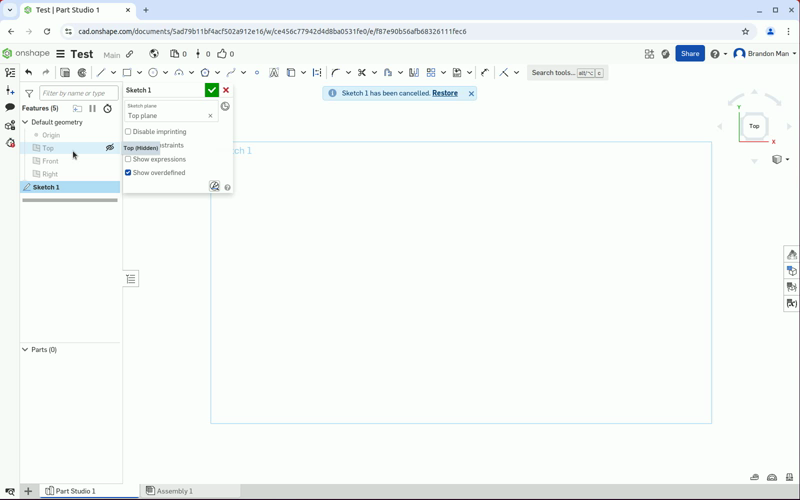
mouse_move(73, 352)
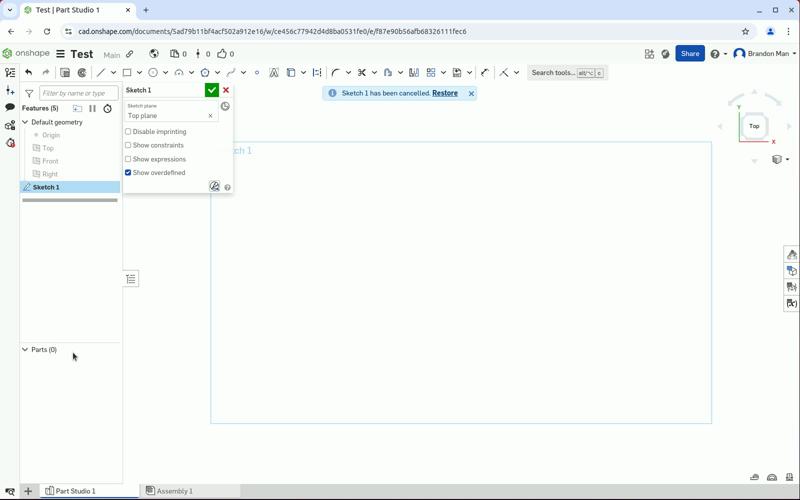
key(y)
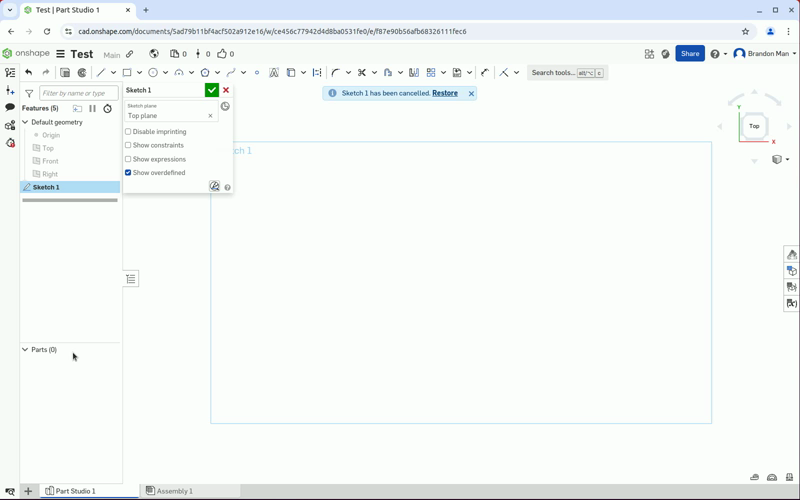
key(l)
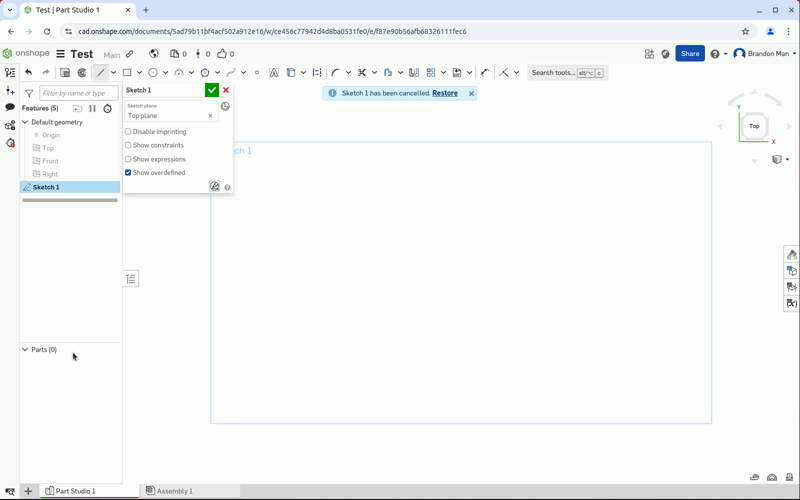
key_down(shift)
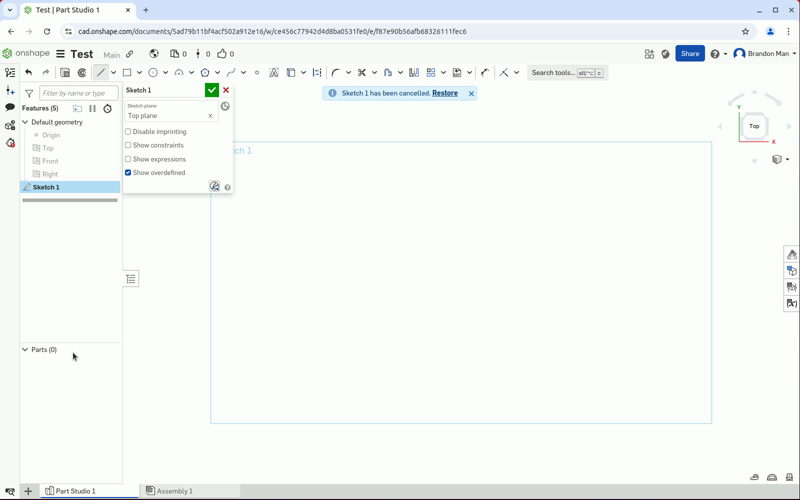
mouse_move(460, 282)
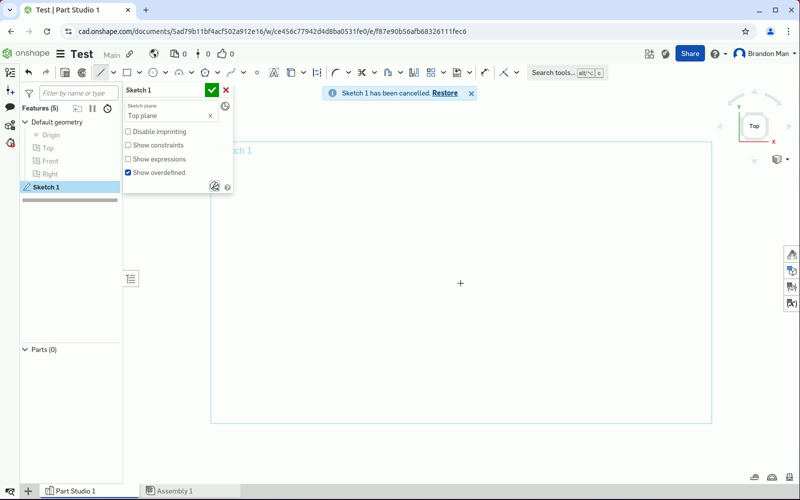
click(460, 282)
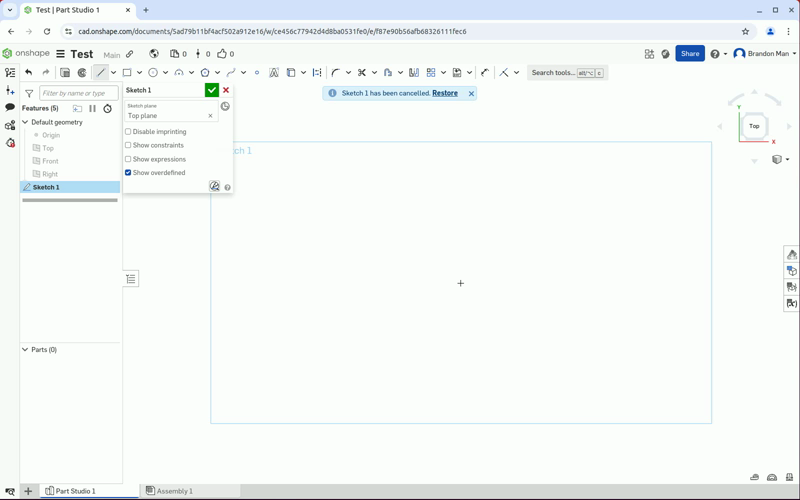
key_up(shift)
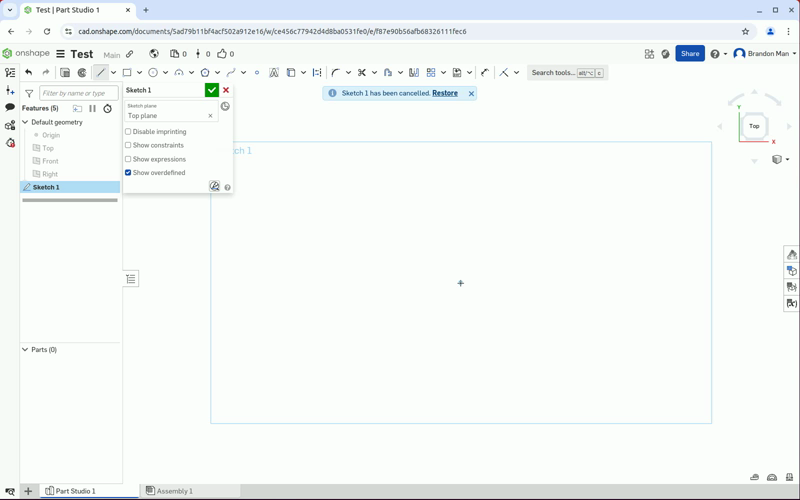
key_down(shift)
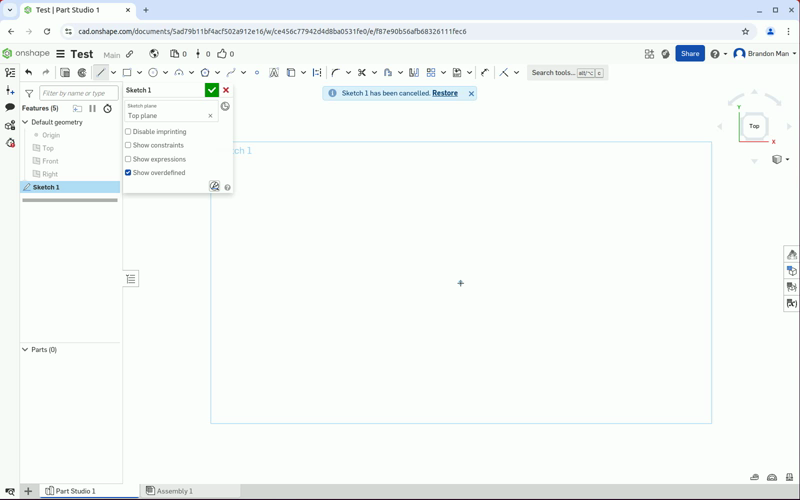
mouse_move(573, 282)
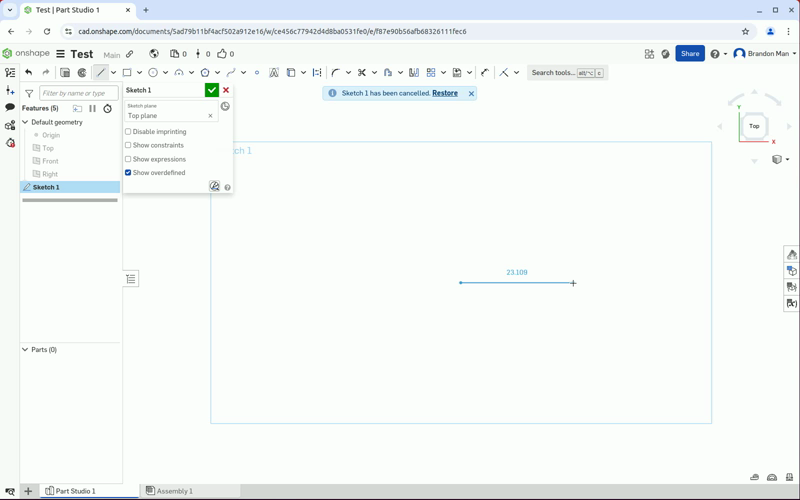
click(573, 282)
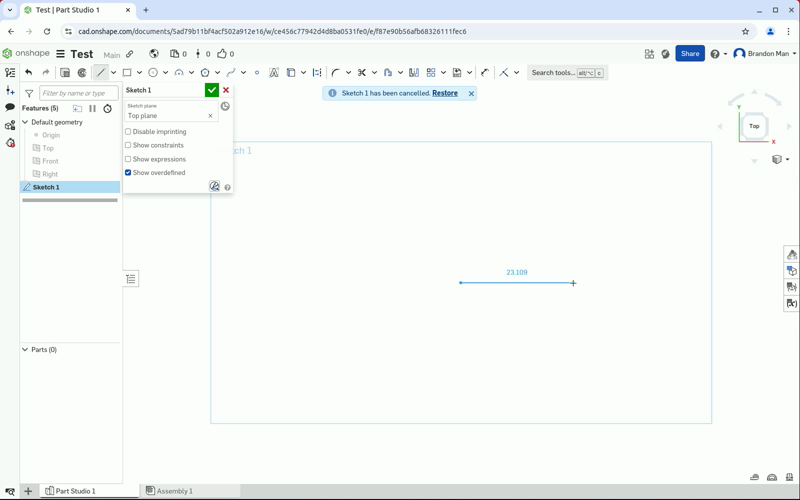
key_up(shift)
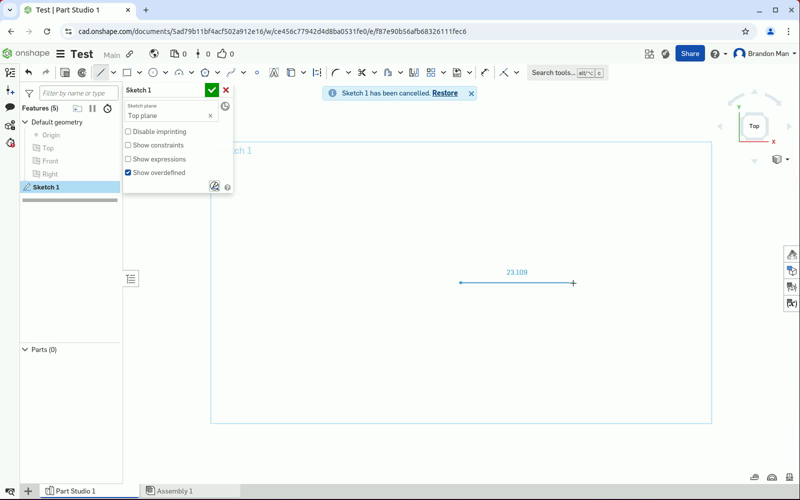
key_down(shift)
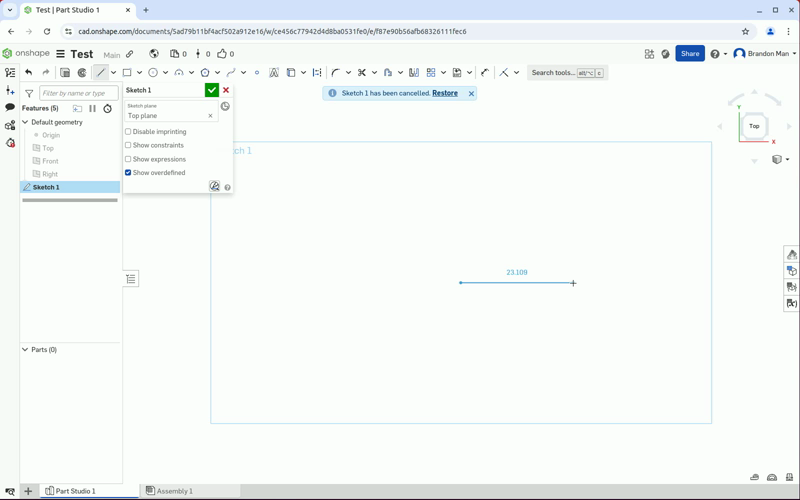
mouse_move(573, 170)
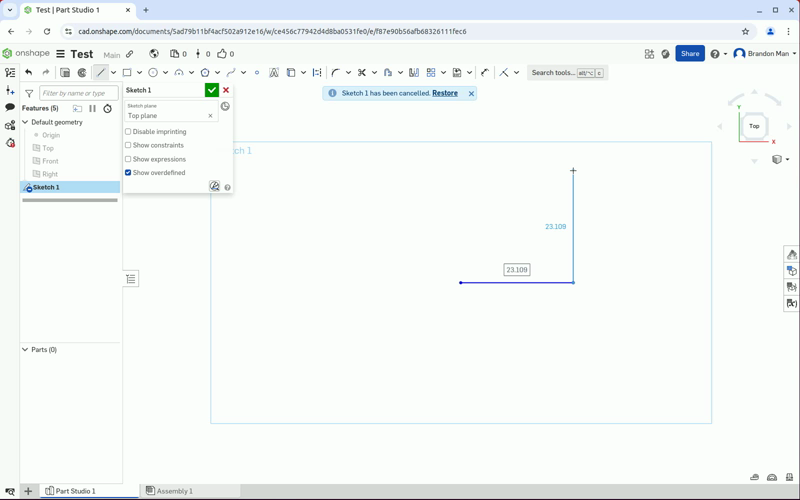
click(573, 170)
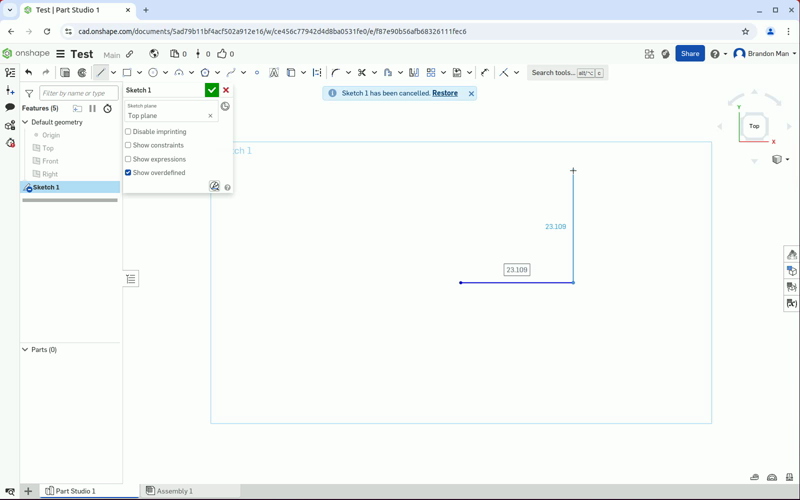
key_up(shift)
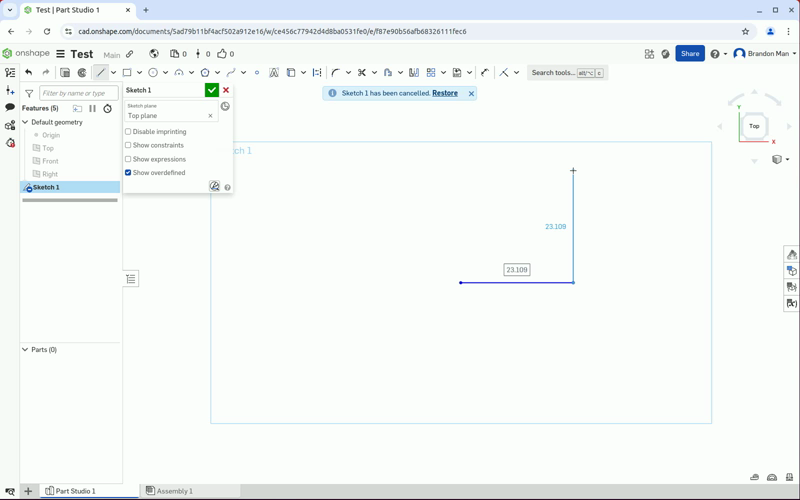
key_down(shift)
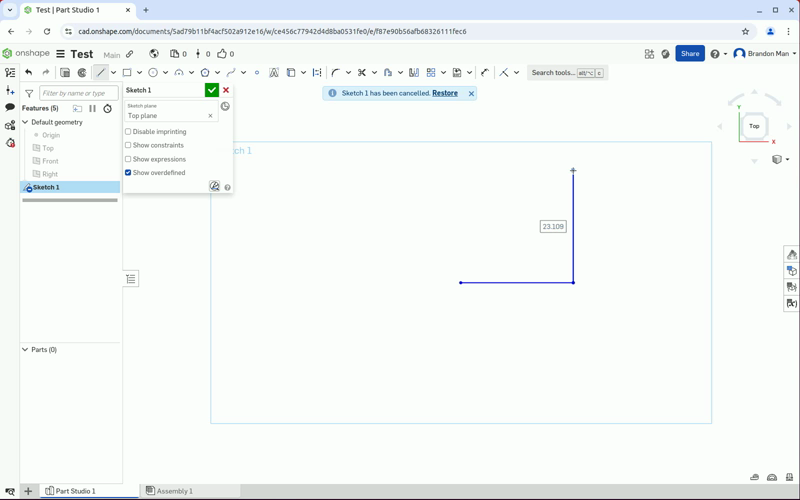
mouse_move(460, 170)
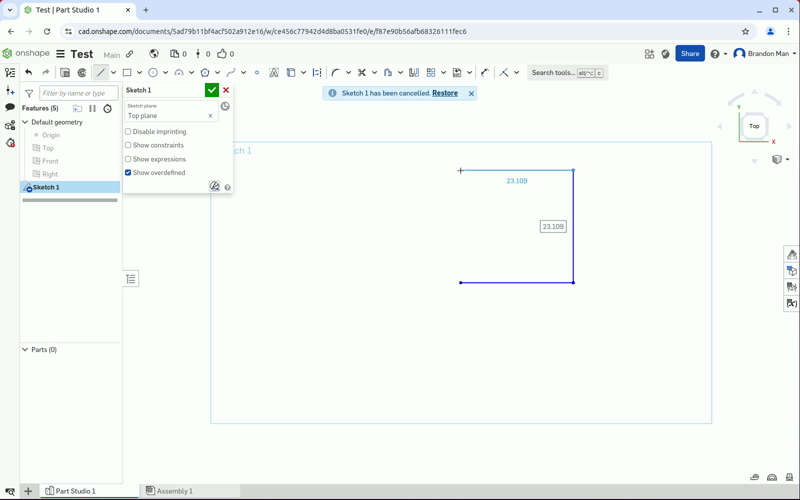
click(460, 170)
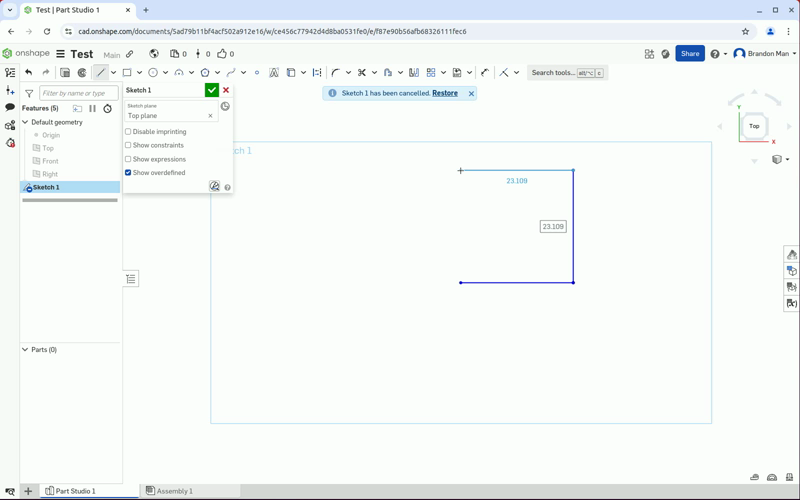
key_up(shift)
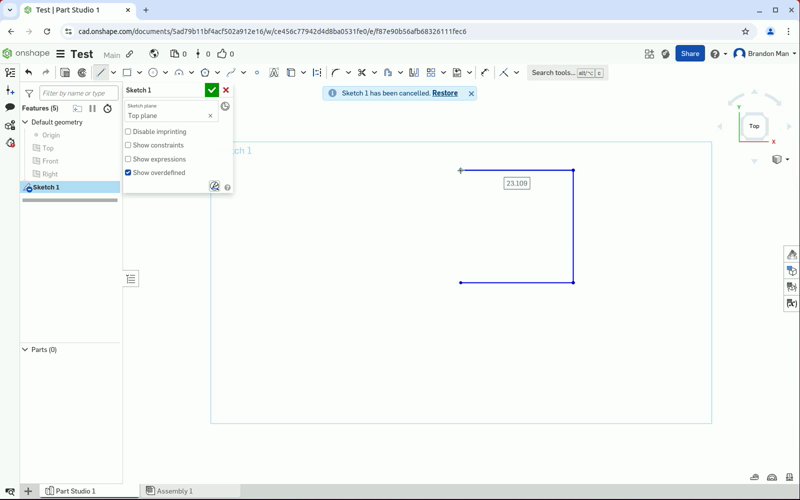
key_down(shift)
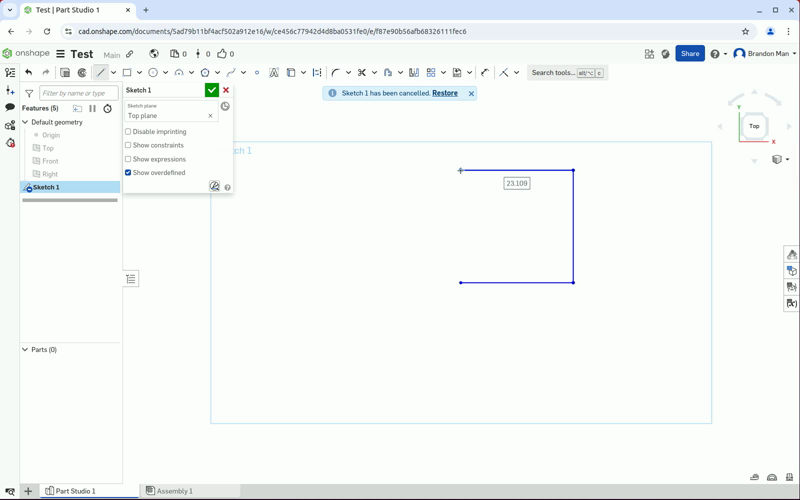
mouse_move(460, 282)
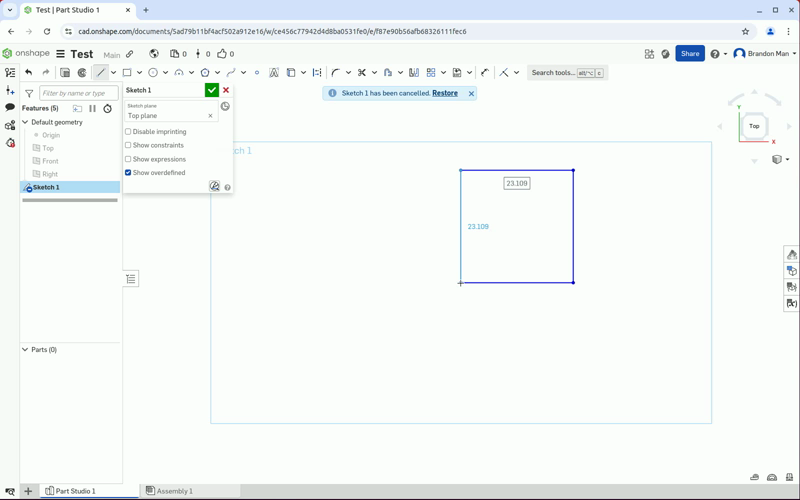
key_up(shift)
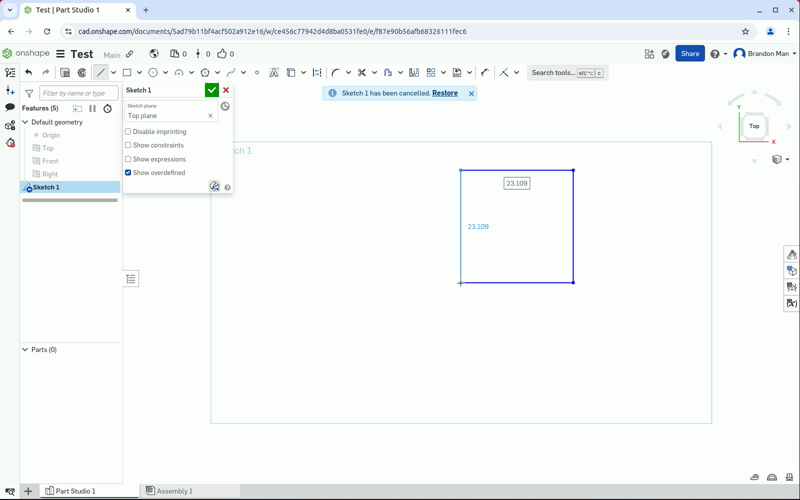
click(460, 282)
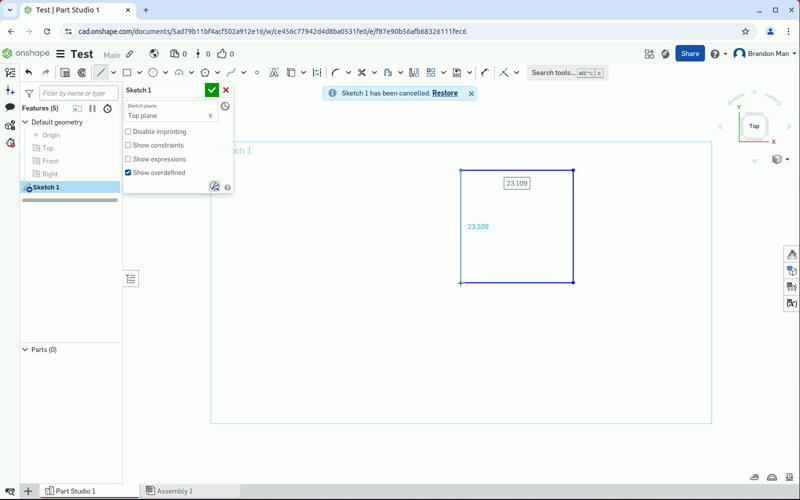
key(esc)
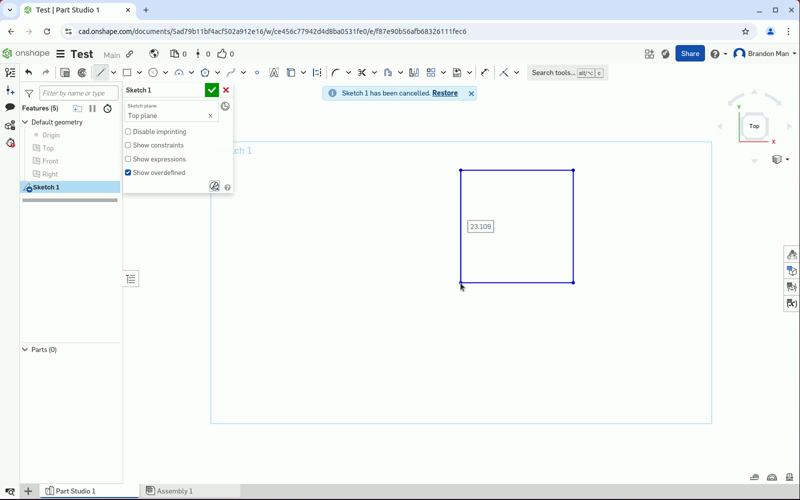
mouse_move(554, 261)
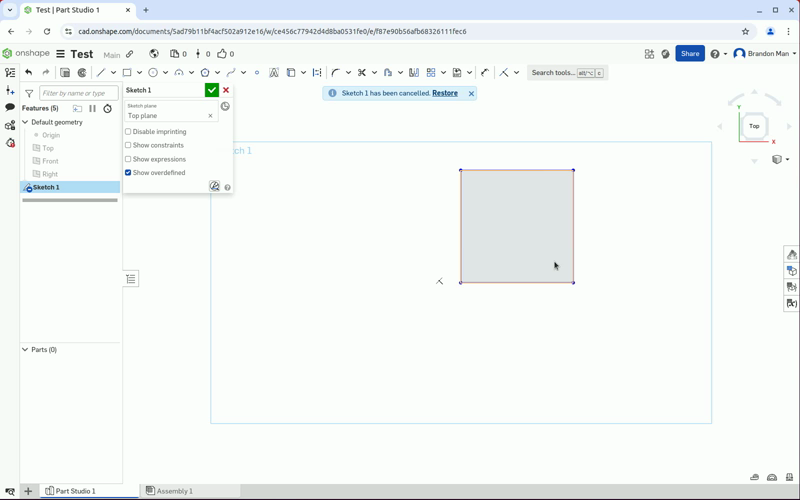
click(554, 261)
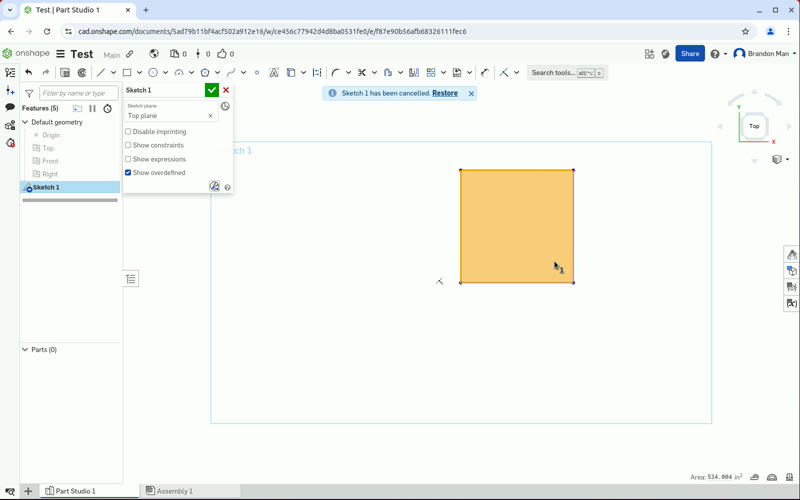
mouse_move(73, 352)
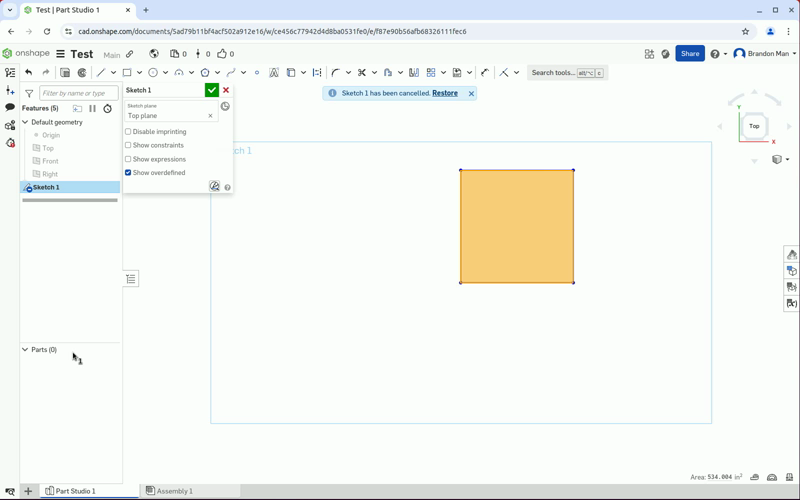
key(shift+y)
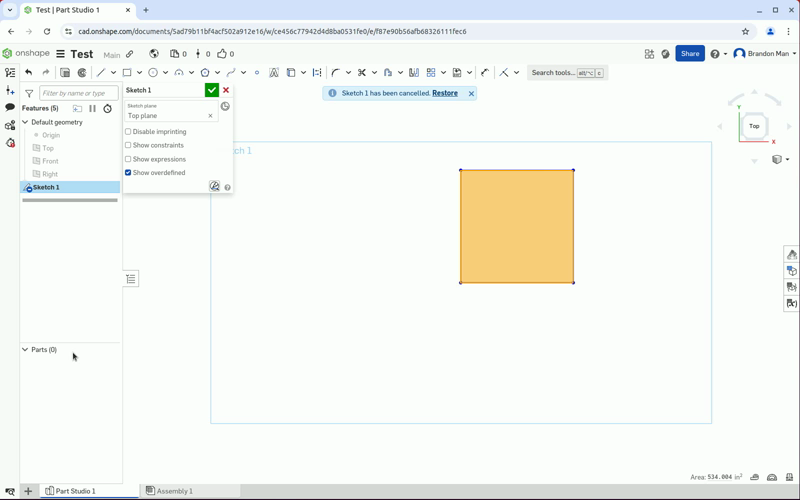
key(shift+e)
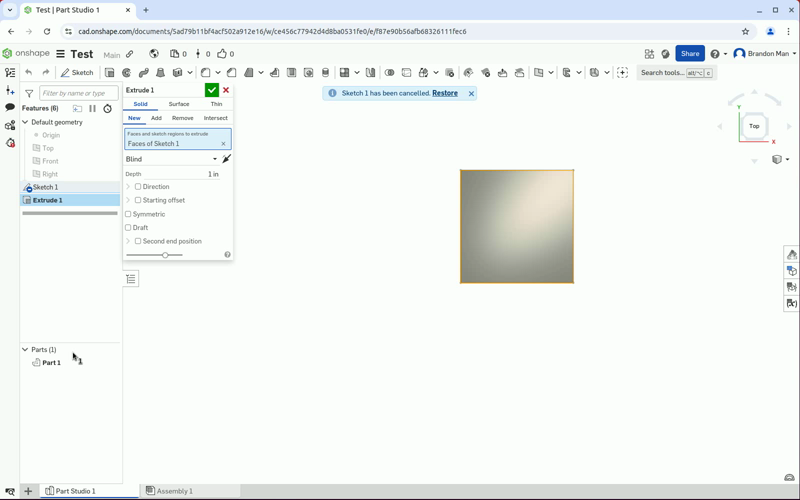
mouse_move(143, 106)
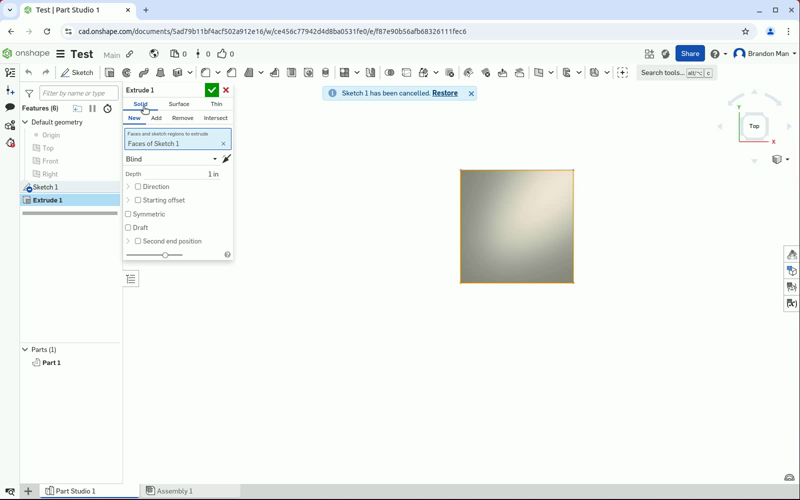
click(143, 106)
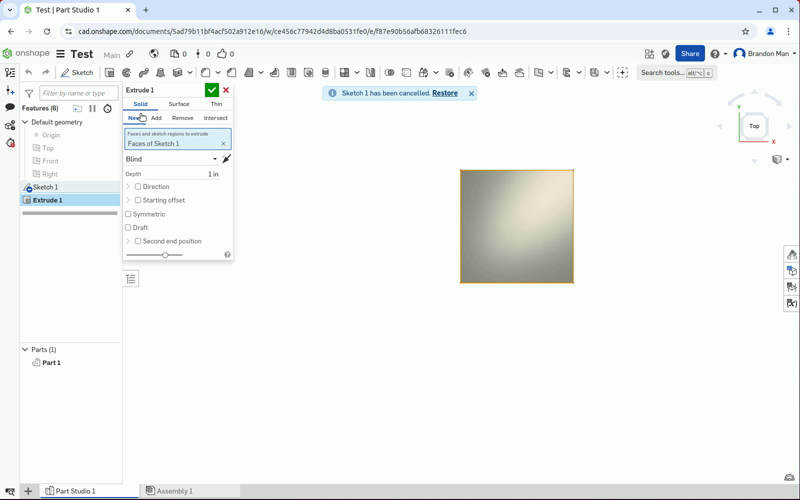
mouse_move(137, 120)
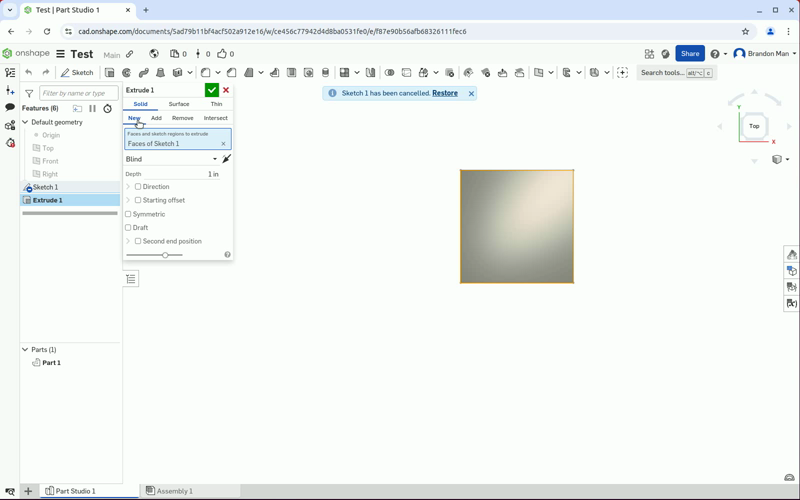
click(137, 120)
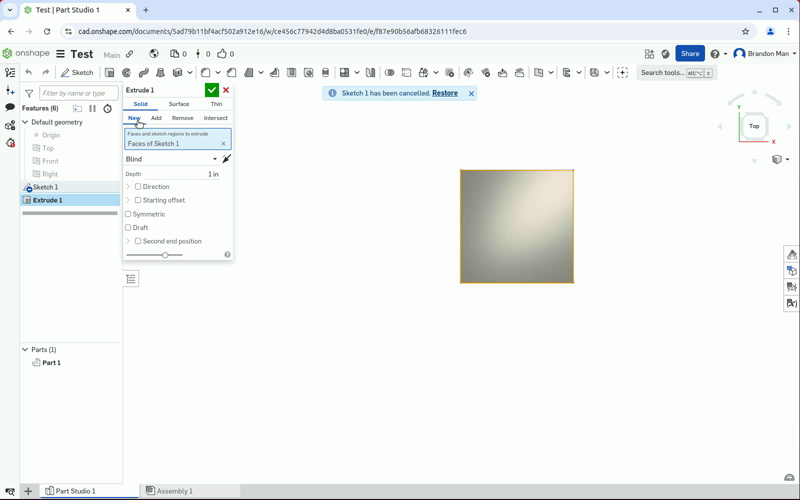
key(tab, 4)
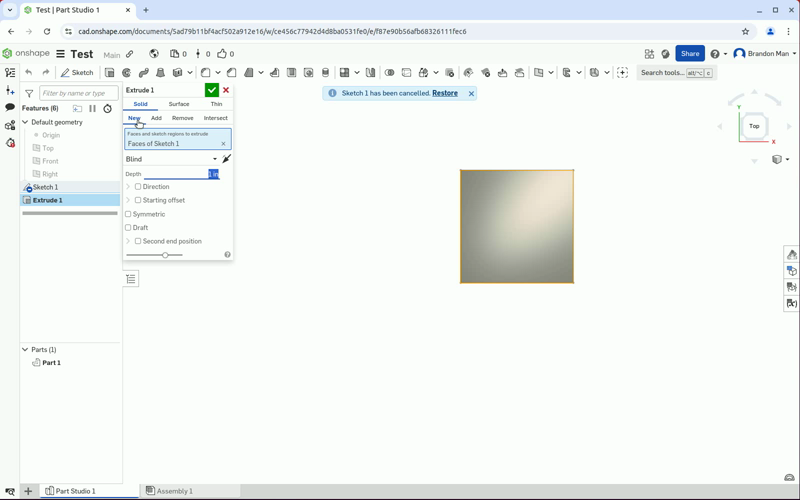
text(0.241)
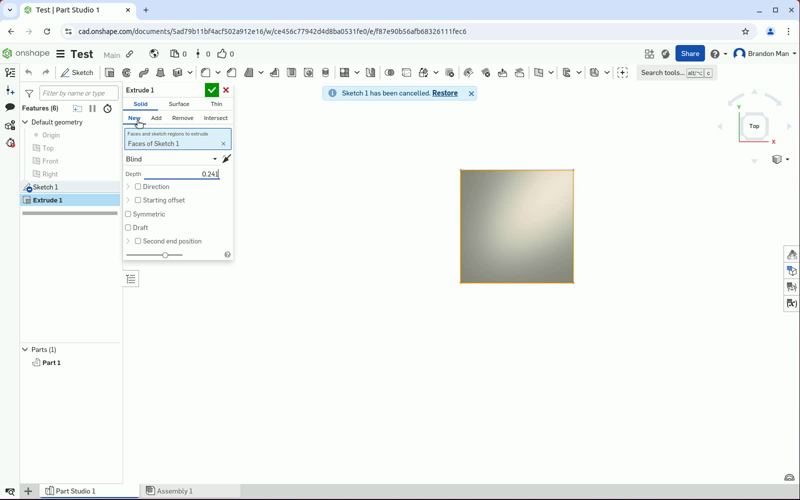
key(enter)
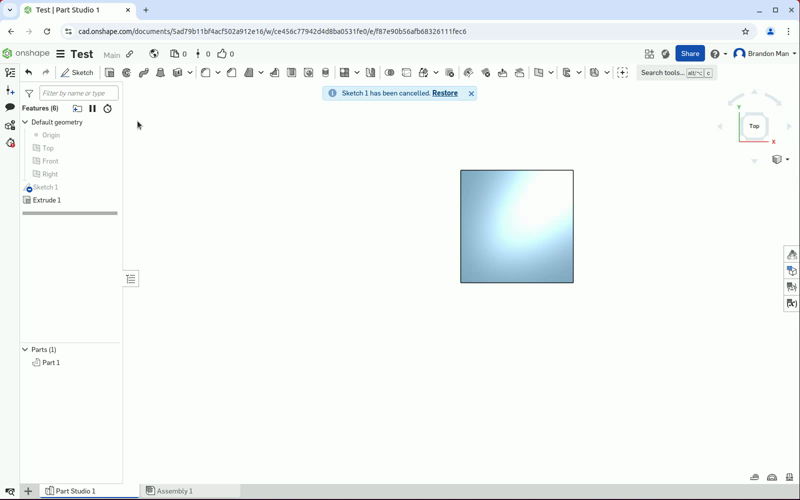
key(shift+h)
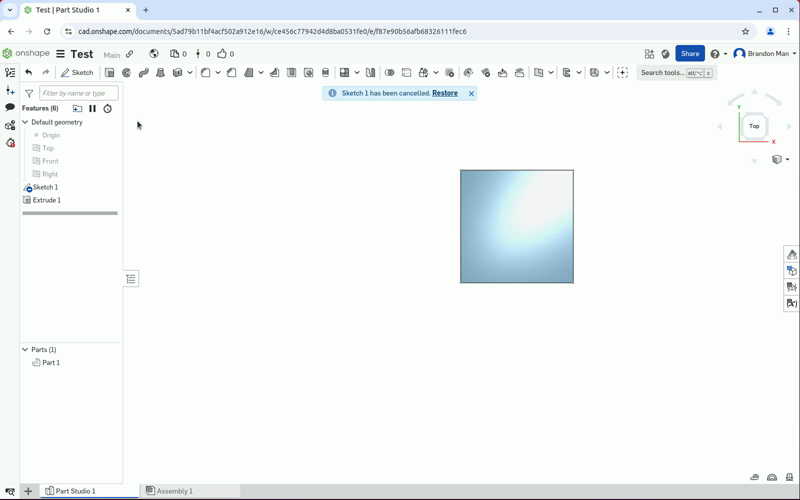
key(shift+h)
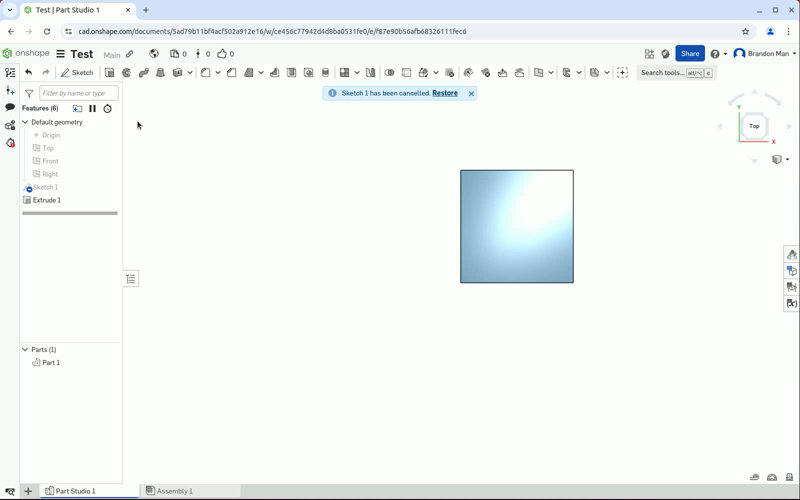
mouse_move(73, 189)
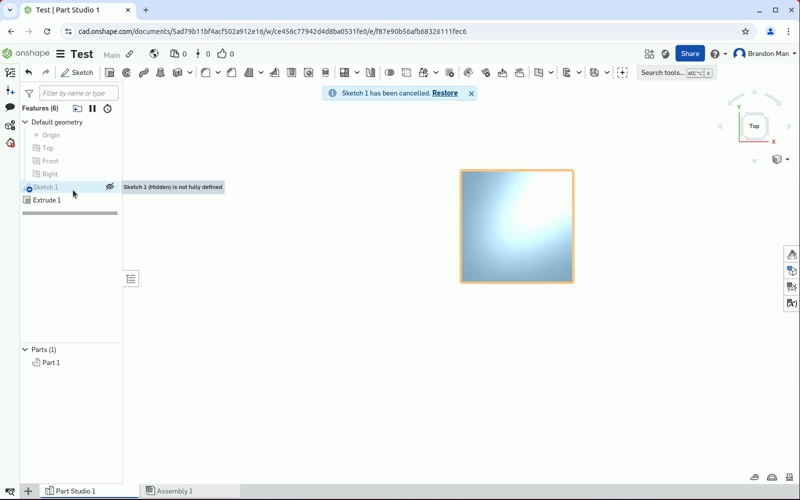
click(73, 189)
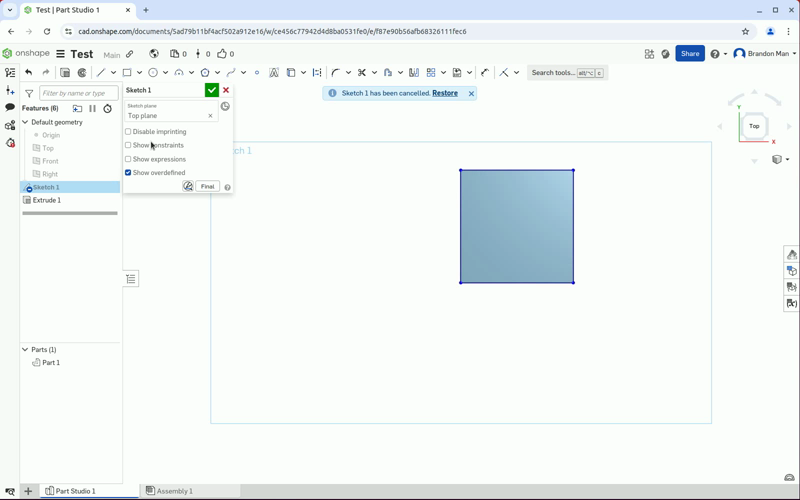
mouse_move(229, 92)
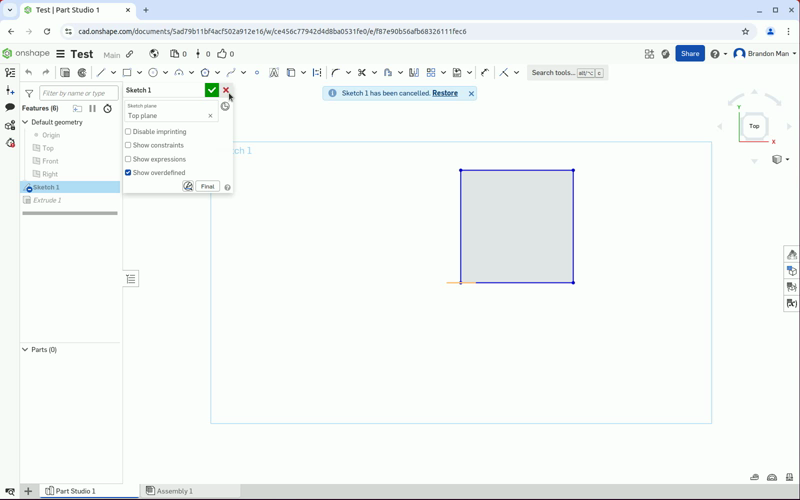
click(229, 92)
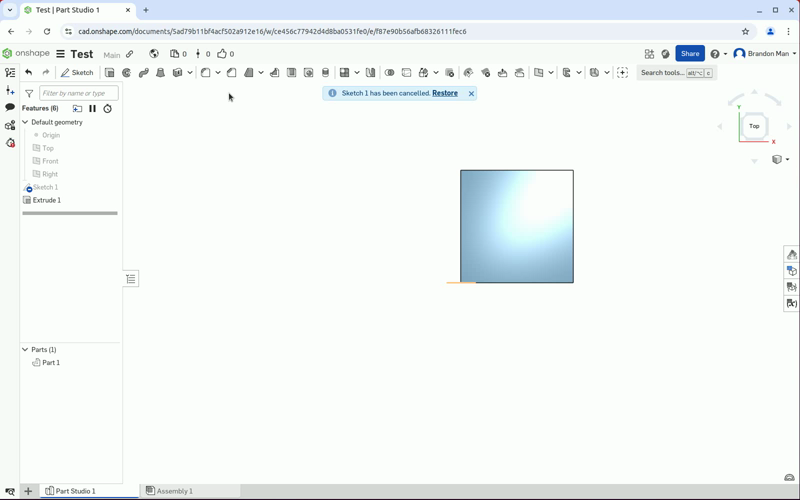
mouse_move(541, 75)
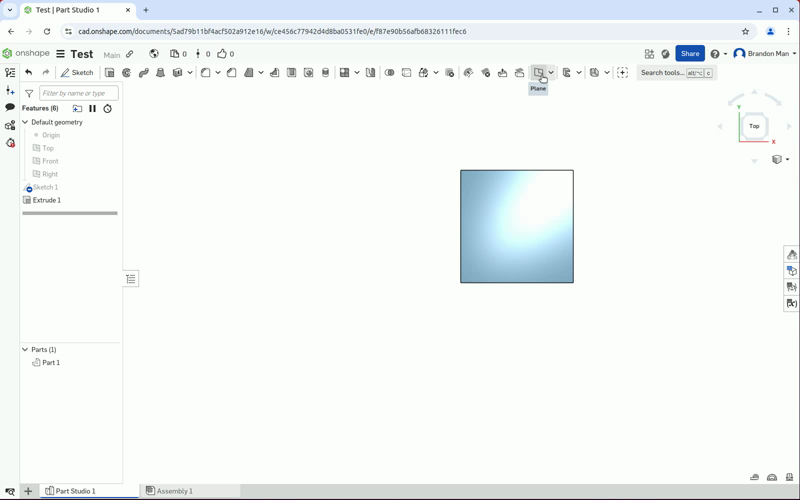
click(541, 75)
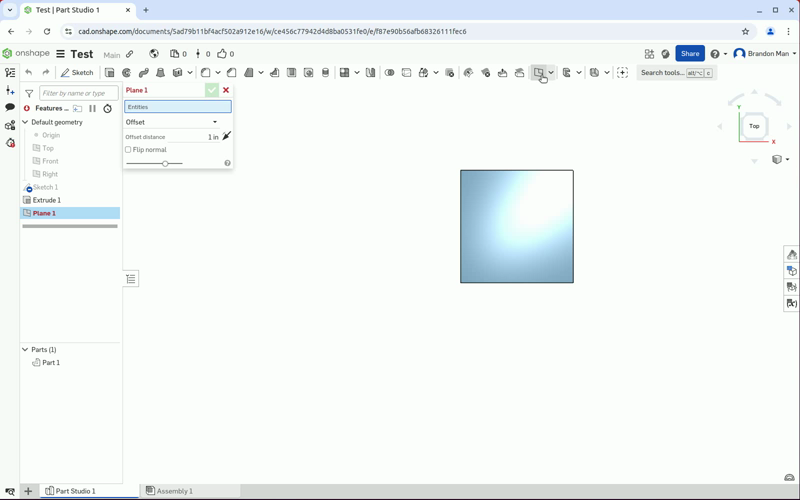
mouse_move(73, 150)
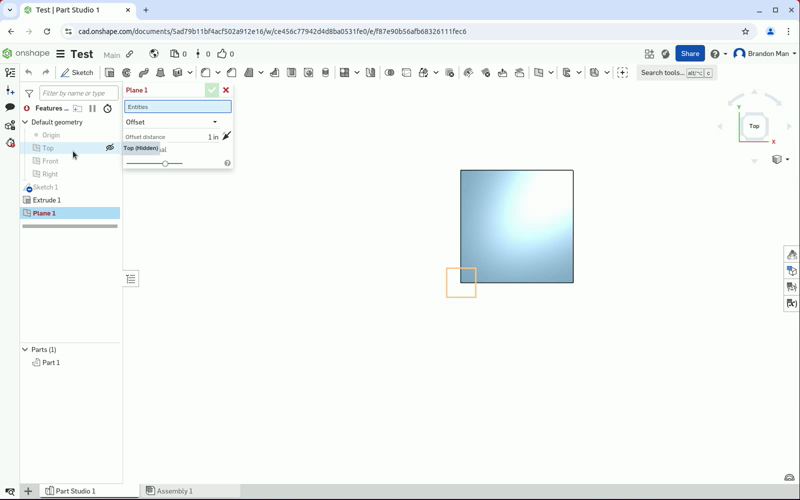
click(73, 150)
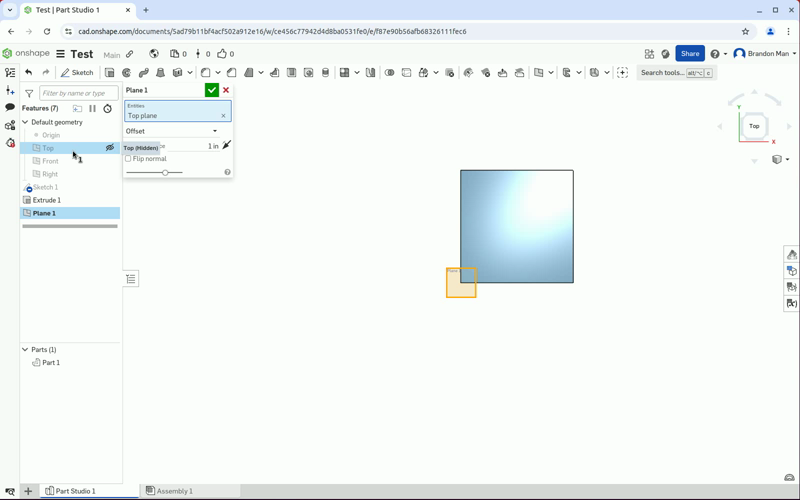
key(tab, 2)
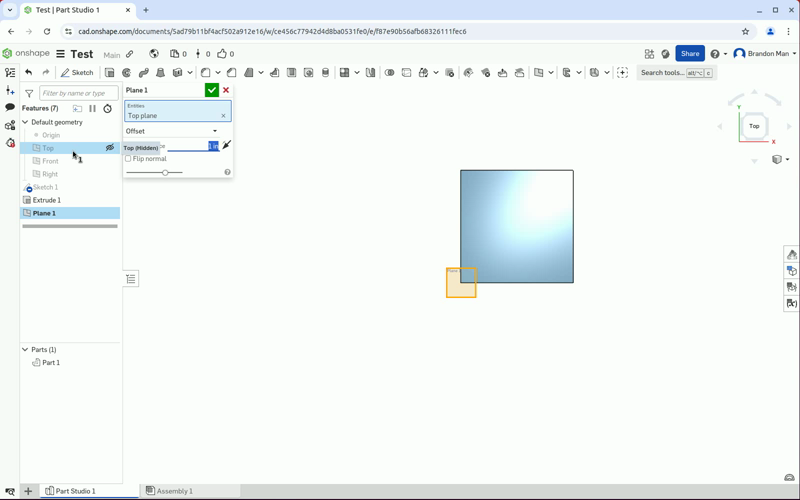
text(0.246)
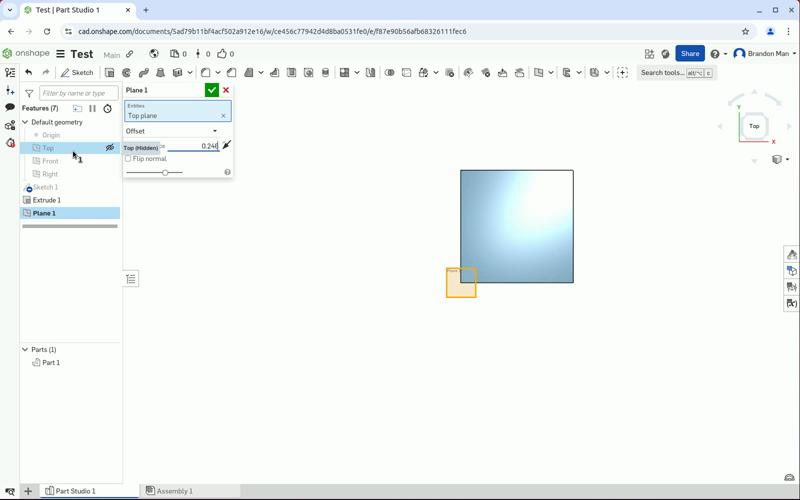
key(enter, 2)
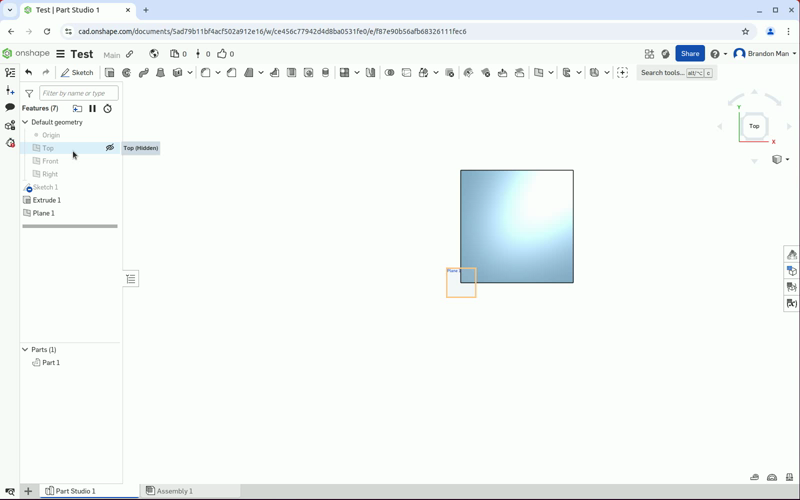
key(shift+s)
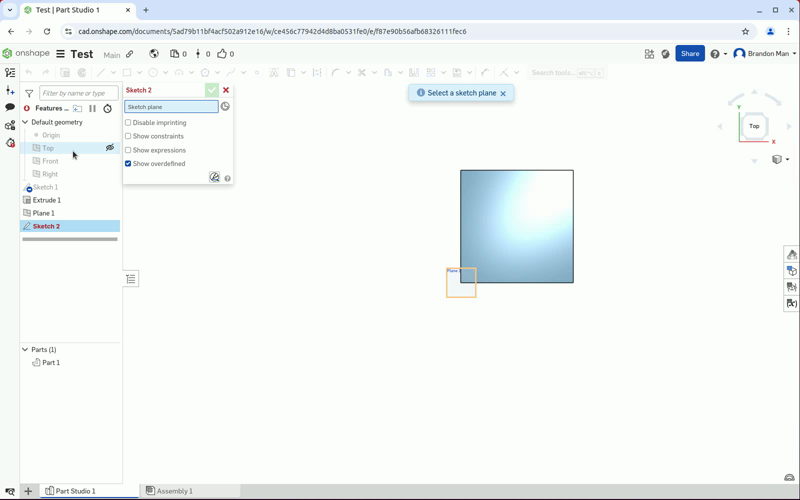
mouse_move(73, 215)
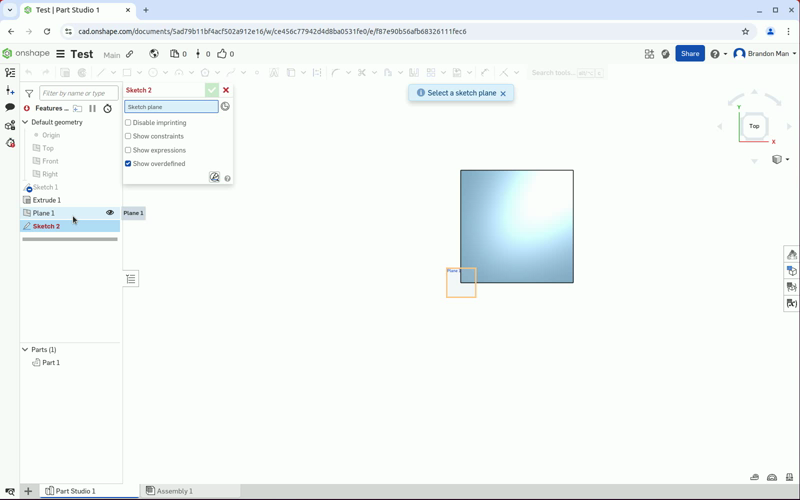
click(73, 215)
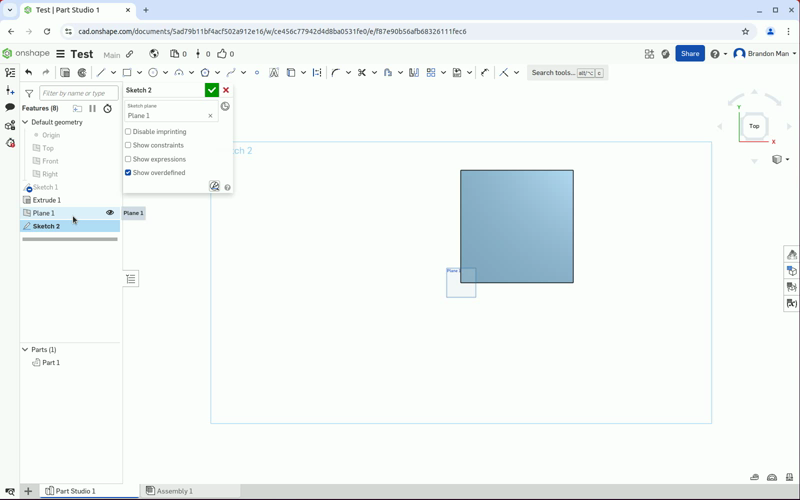
mouse_move(73, 352)
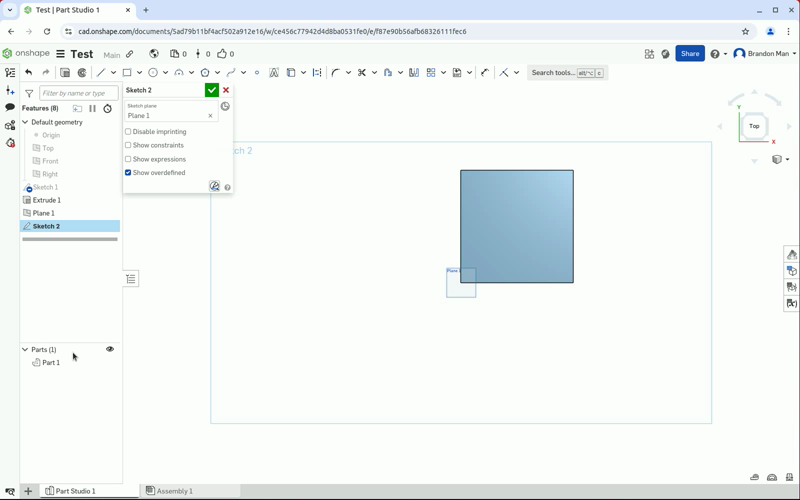
key(y)
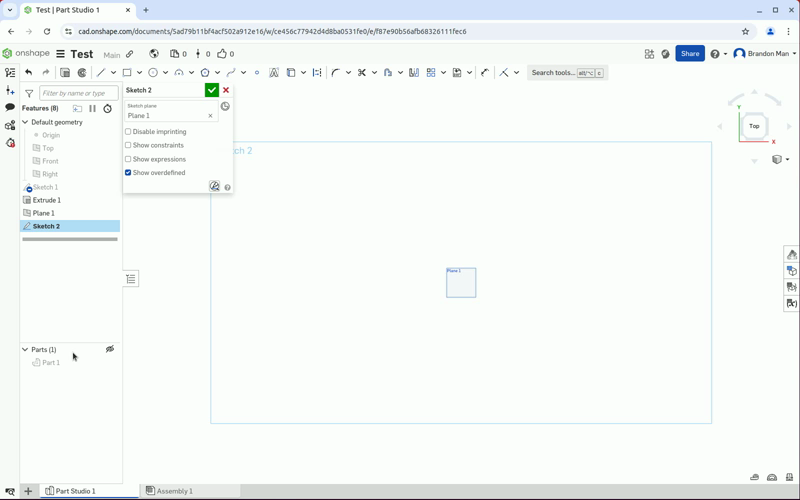
key(l)
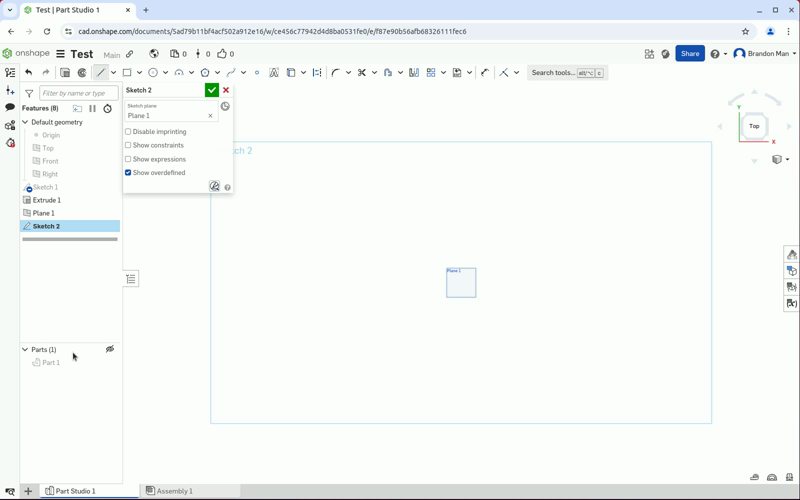
key_down(shift)
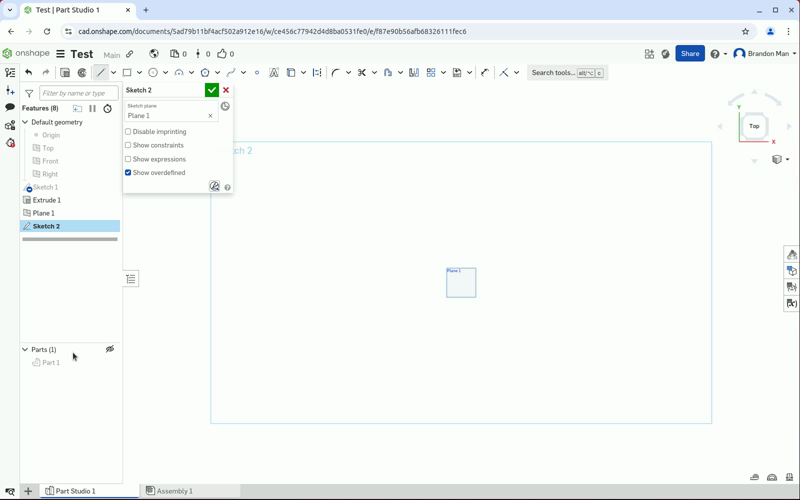
mouse_move(460, 282)
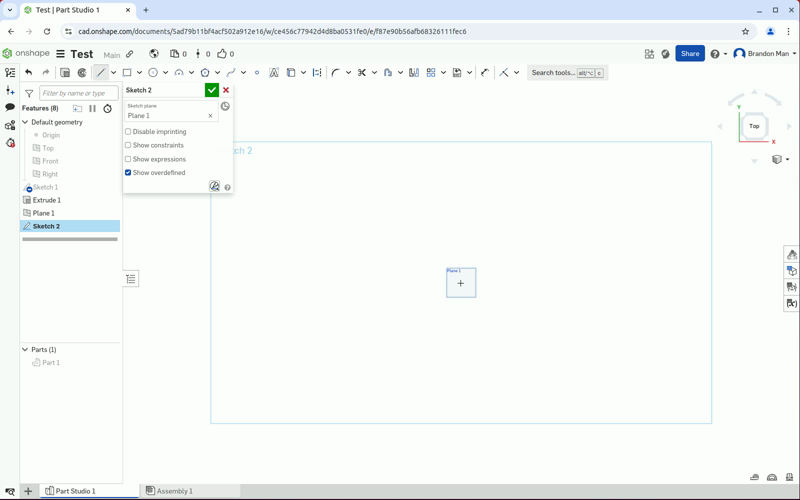
click(460, 282)
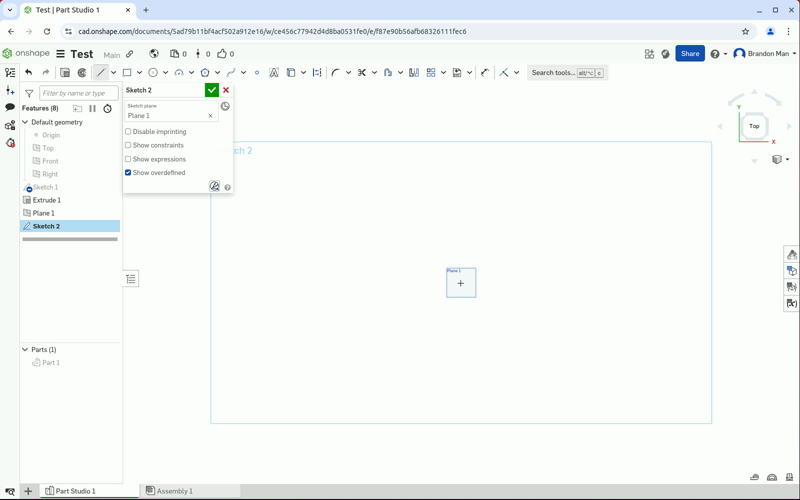
key_up(shift)
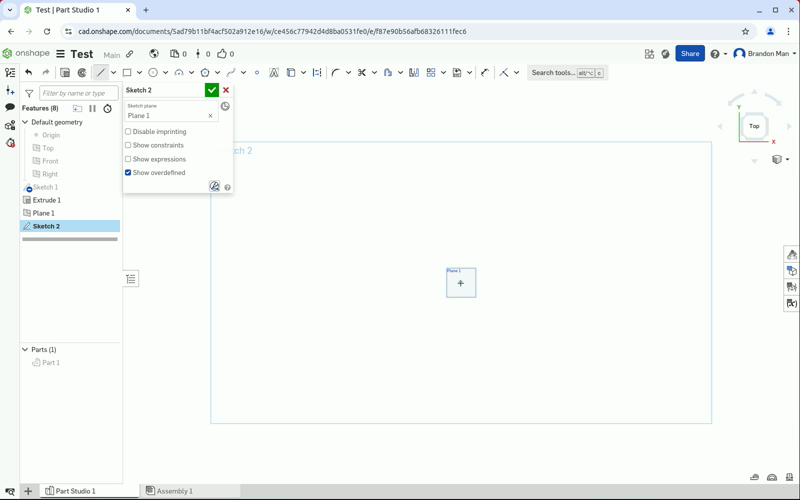
key_down(shift)
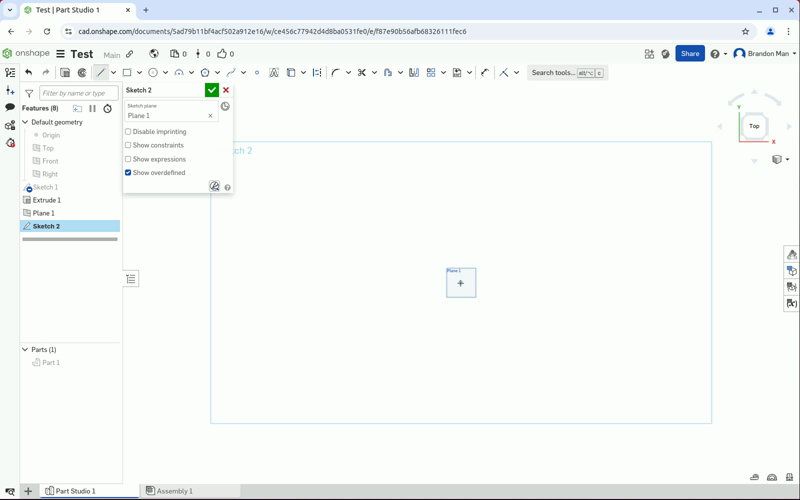
mouse_move(573, 282)
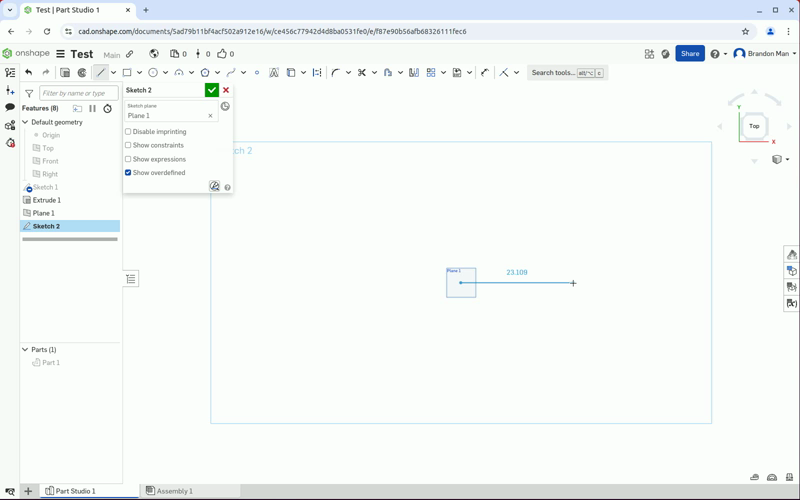
click(573, 282)
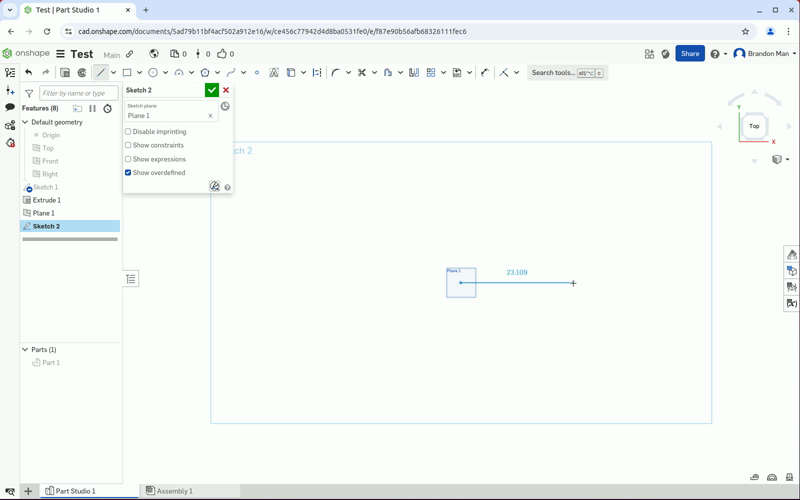
key_up(shift)
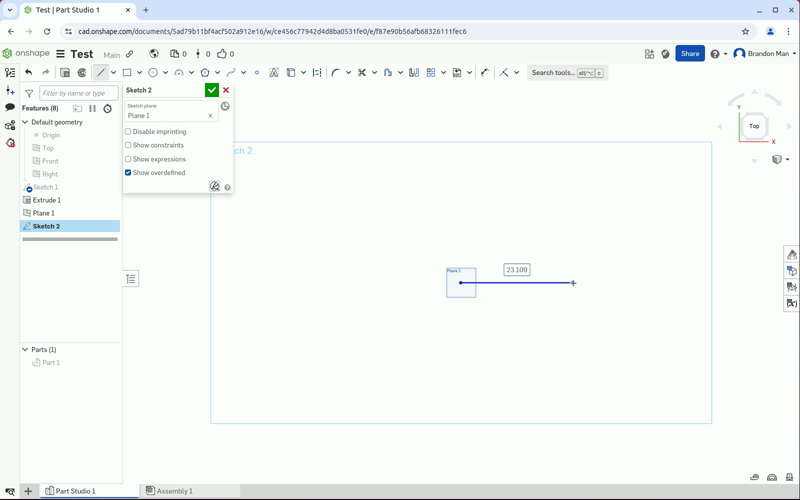
key_down(shift)
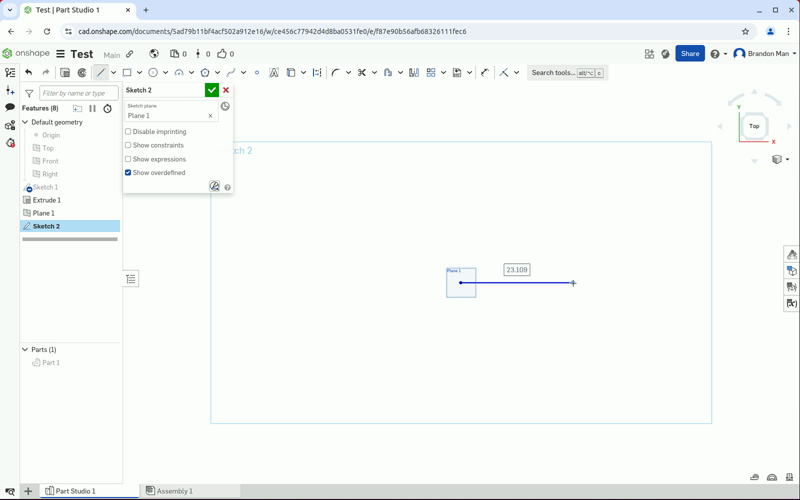
mouse_move(589, 282)
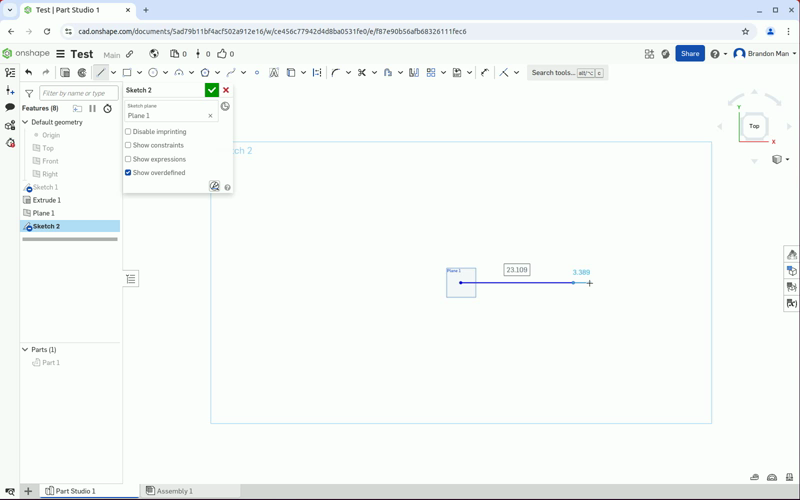
mouse_move(573, 280)
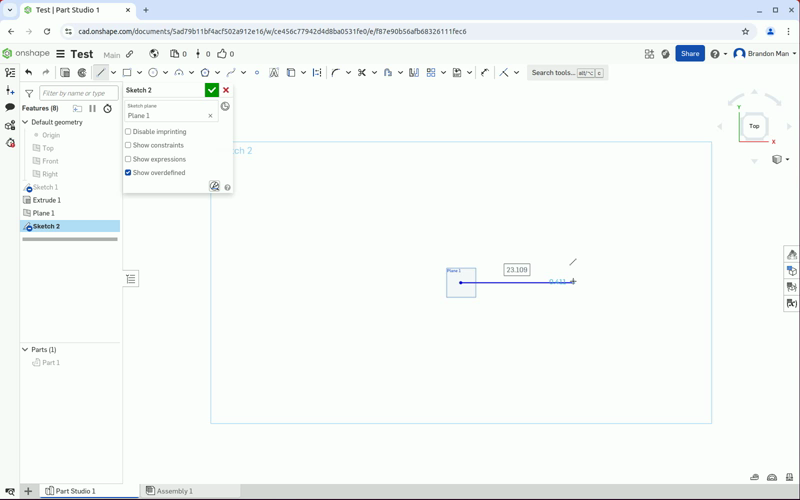
scroll(6)
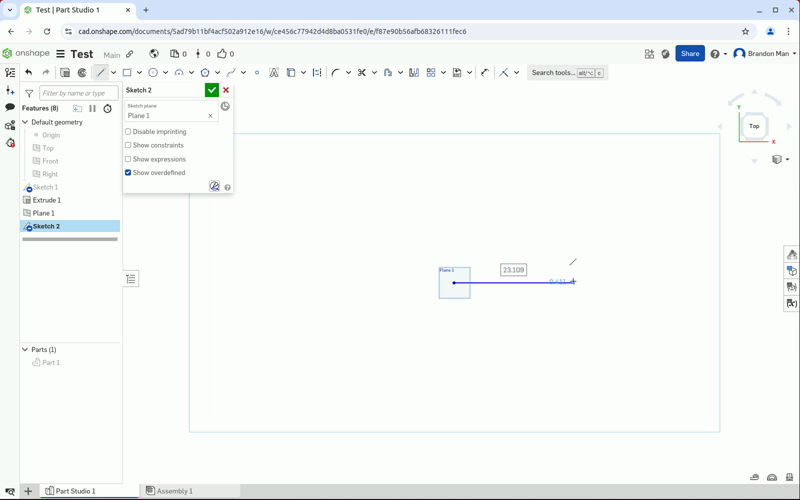
scroll(6)
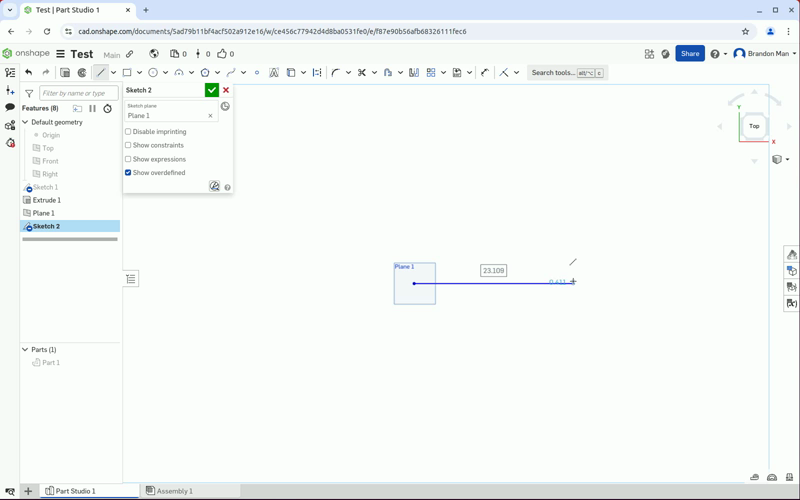
scroll(6)
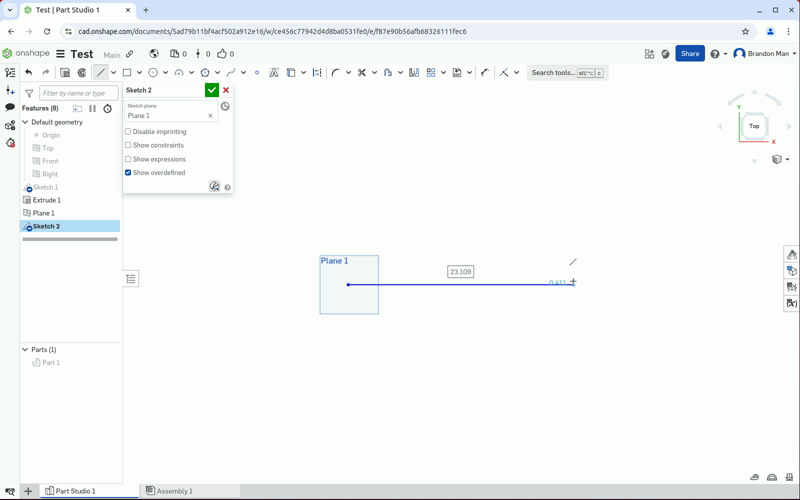
scroll(6)
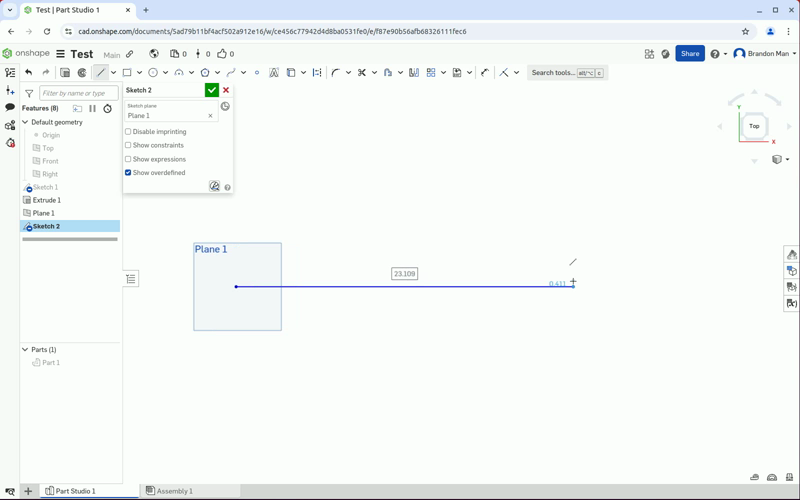
scroll(6)
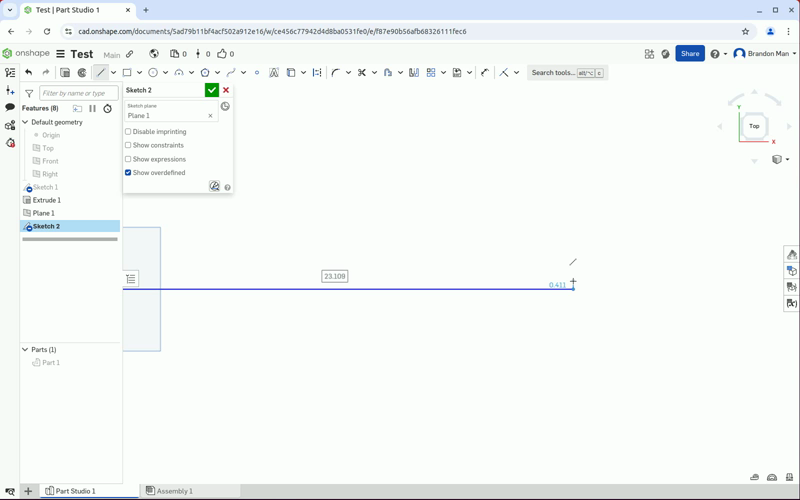
scroll(6)
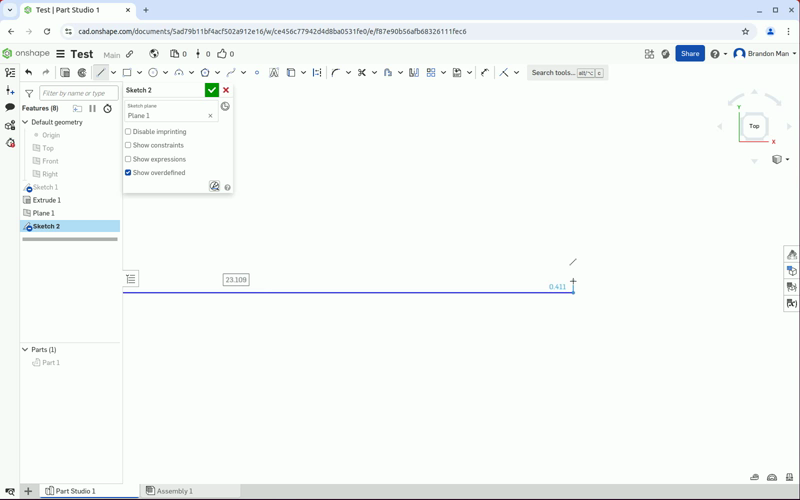
scroll(6)
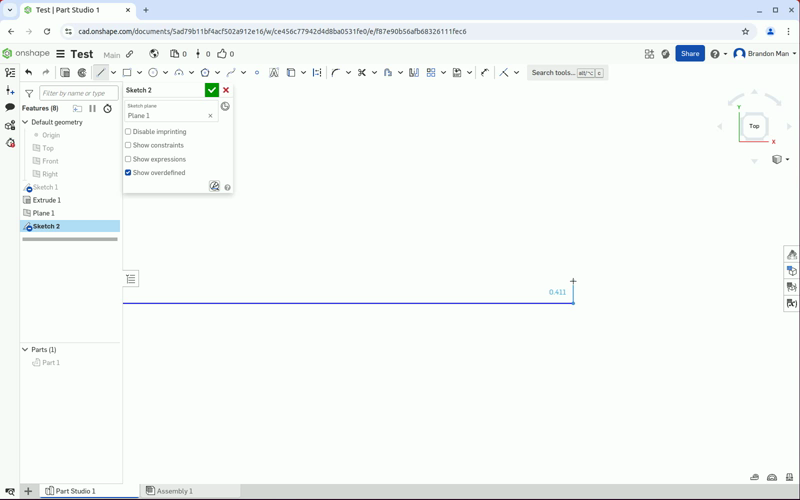
click(573, 280)
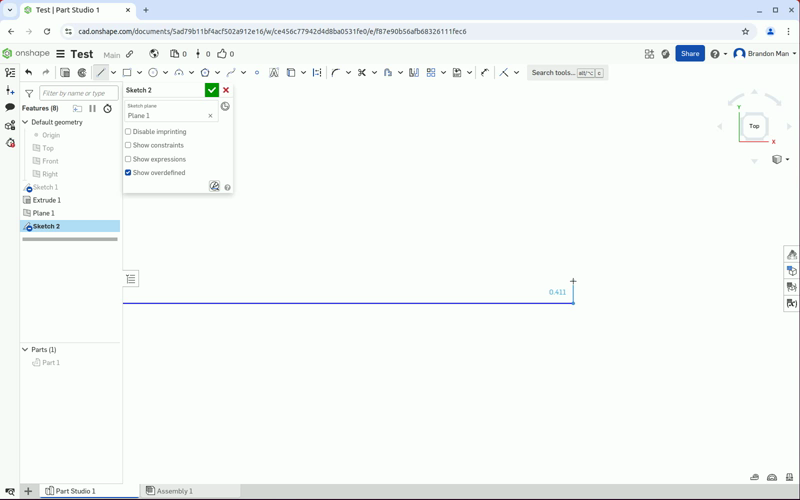
scroll(-6)
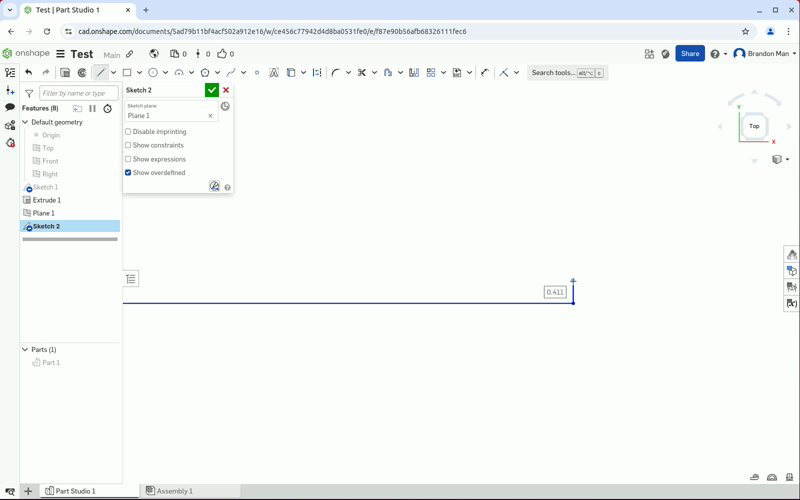
scroll(-6)
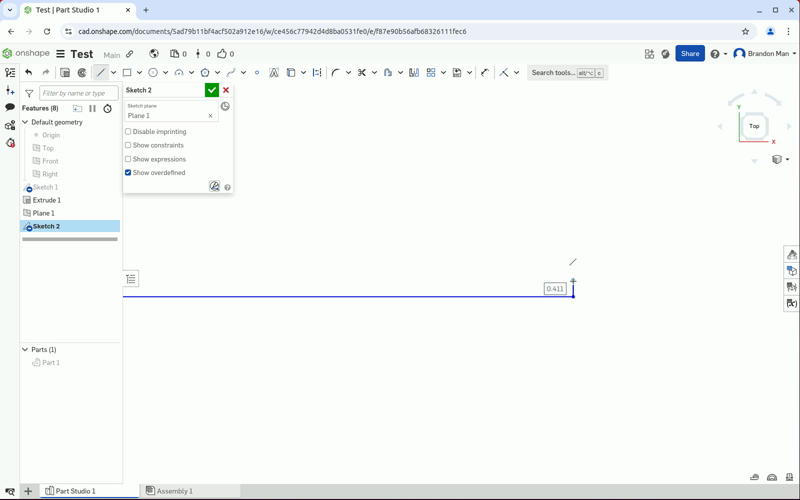
scroll(-6)
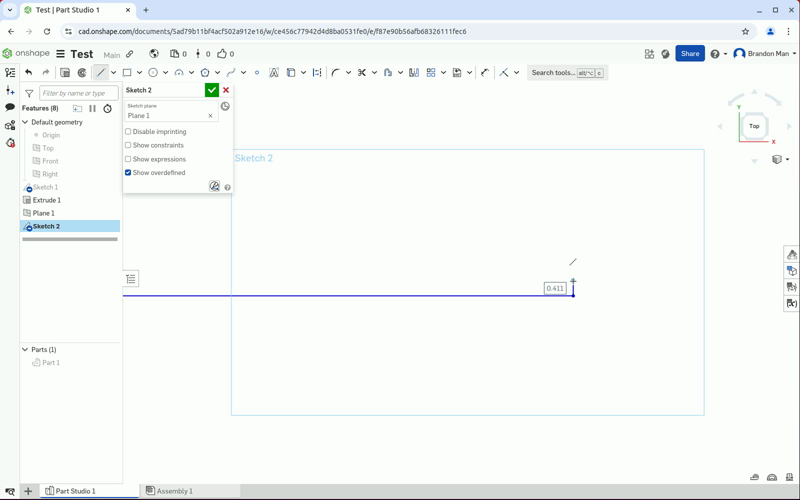
scroll(-6)
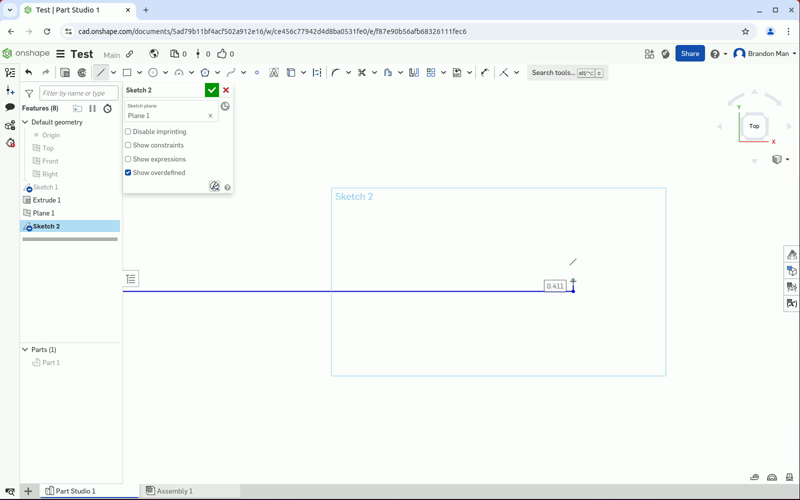
scroll(-6)
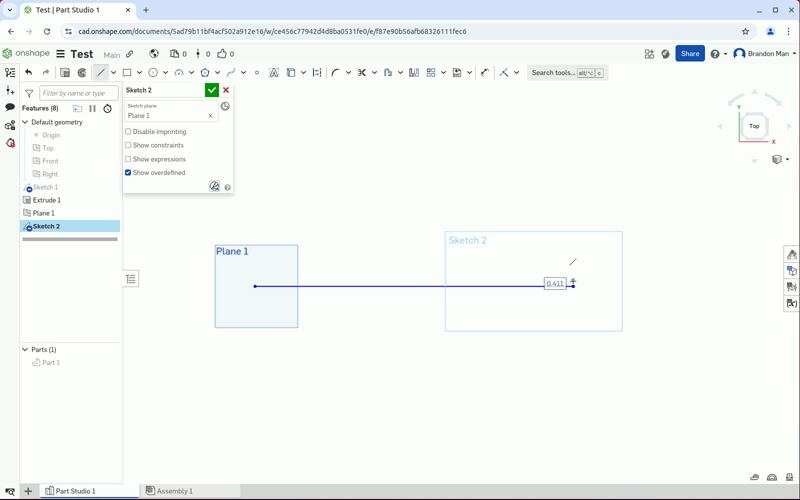
scroll(-6)
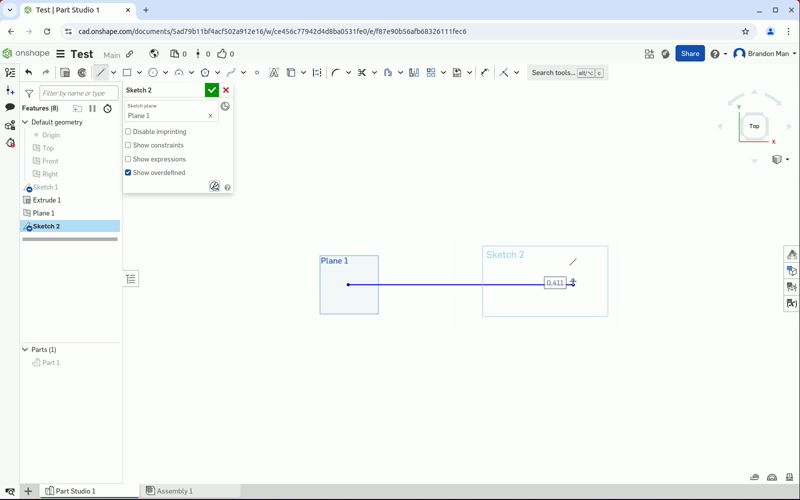
scroll(-6)
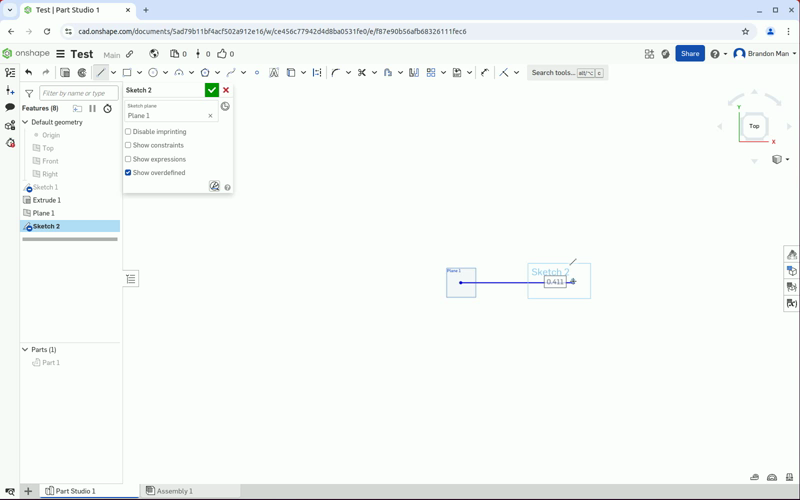
key_up(shift)
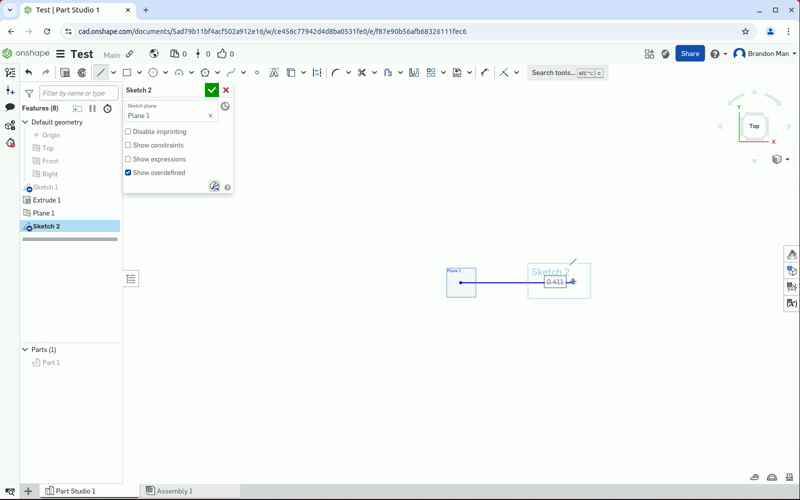
key_down(shift)
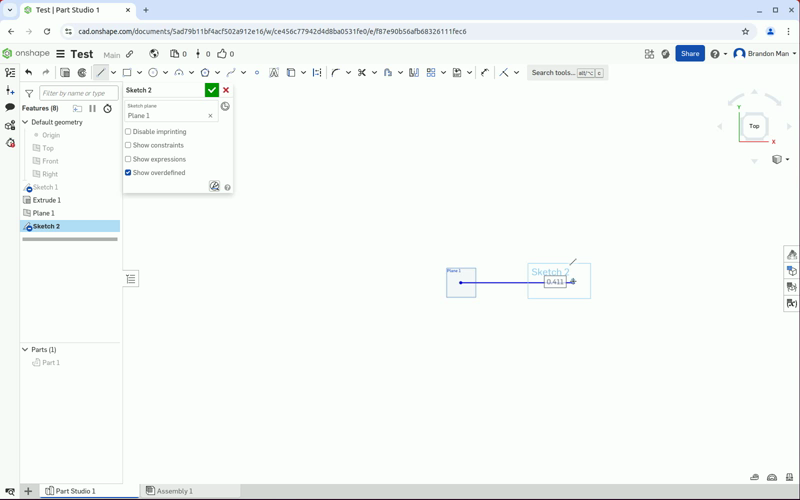
mouse_move(460, 280)
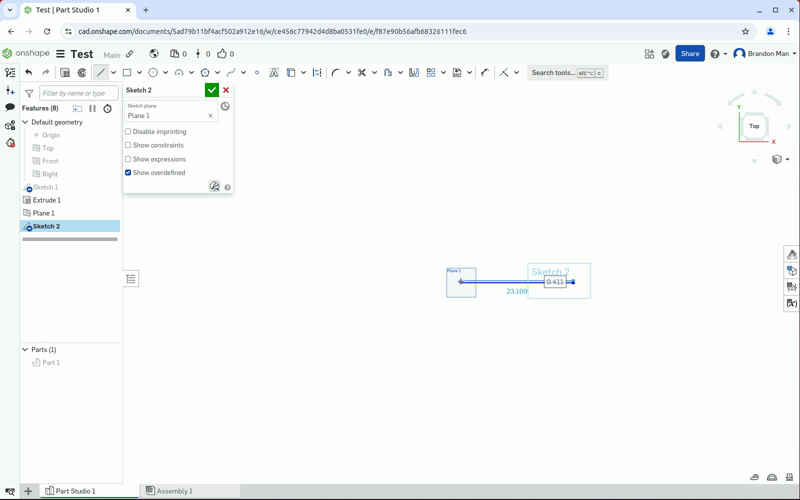
scroll(6)
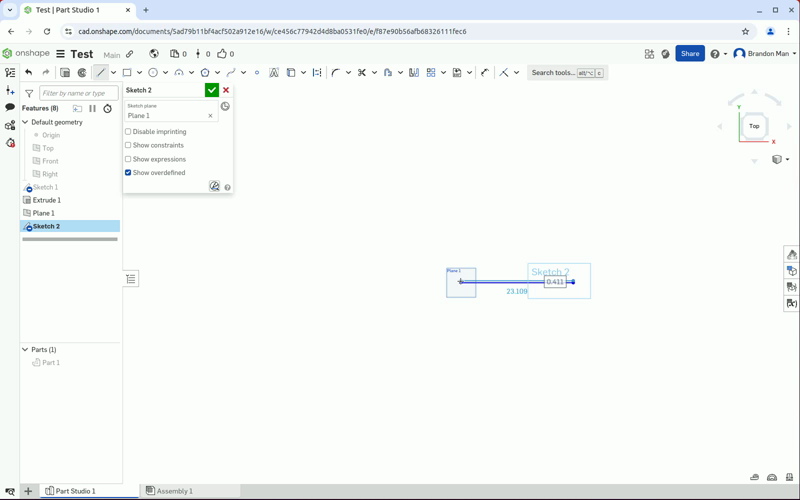
scroll(6)
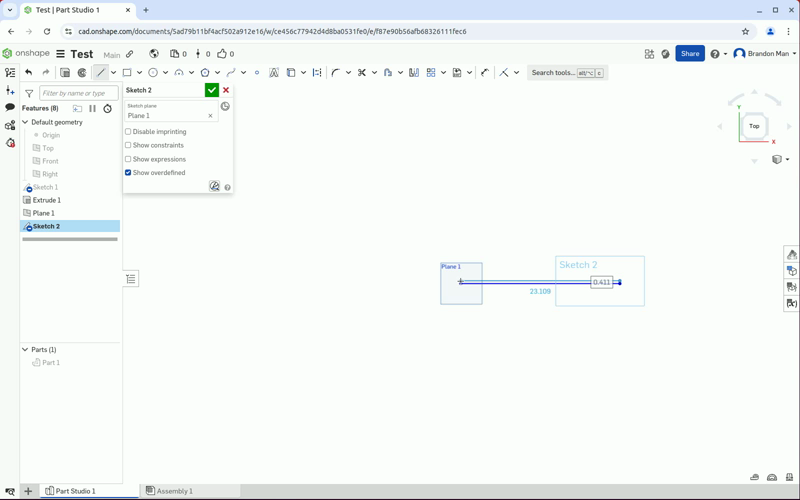
scroll(6)
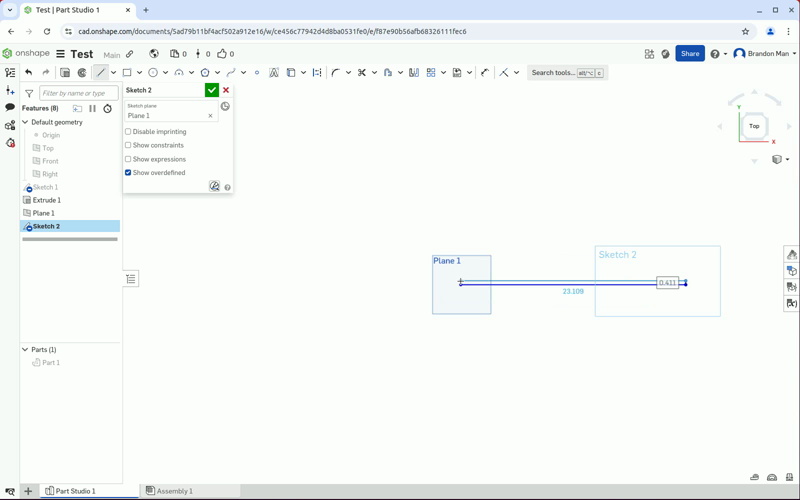
scroll(6)
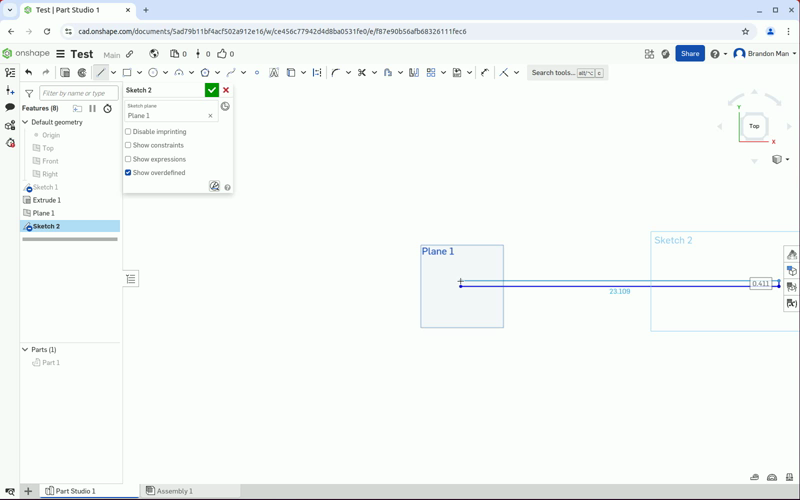
scroll(6)
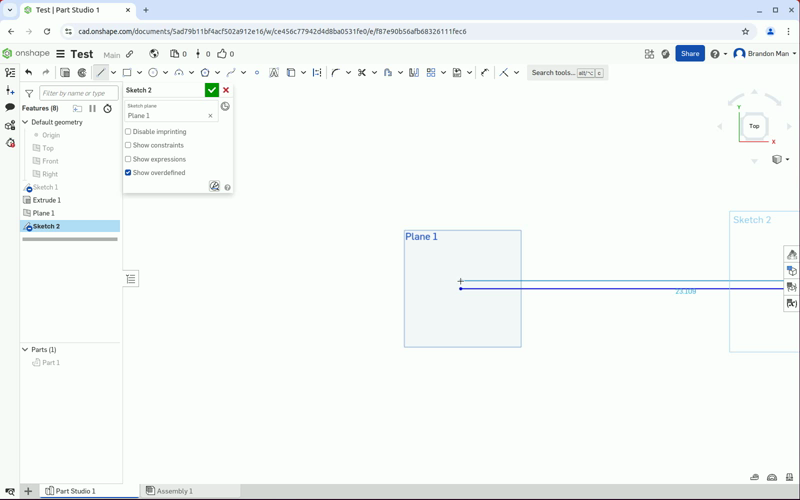
scroll(6)
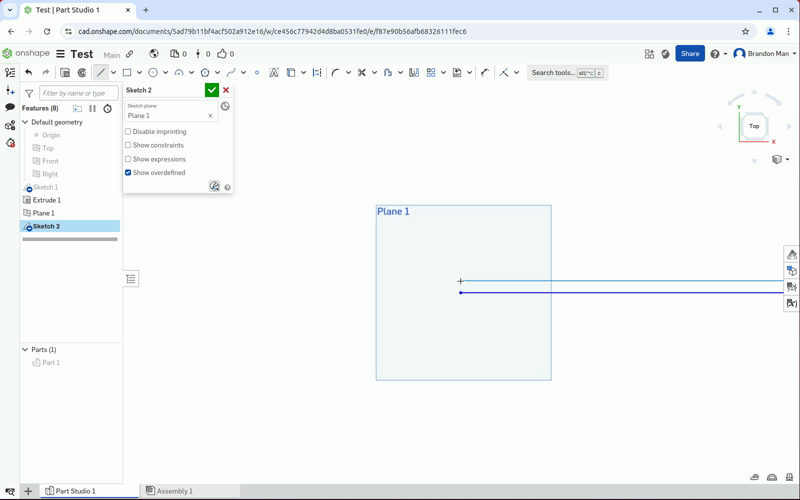
scroll(6)
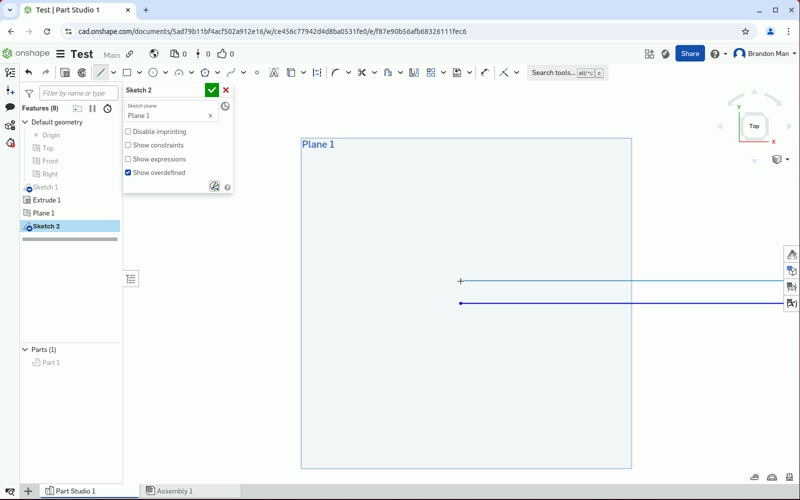
click(460, 280)
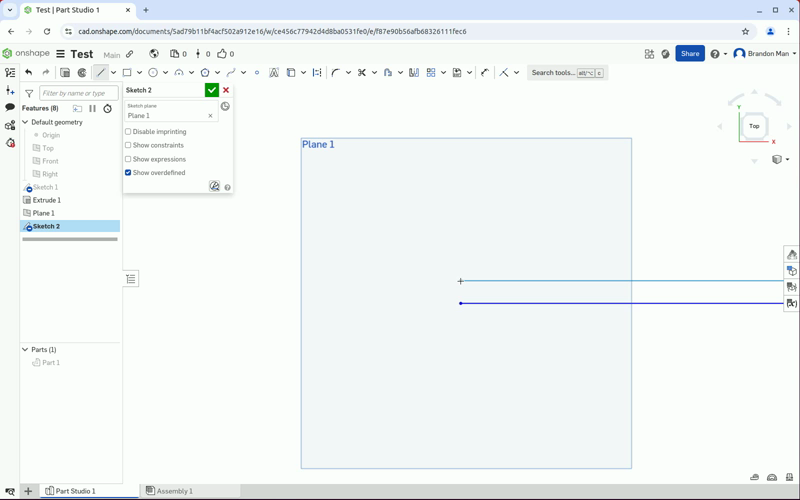
scroll(-6)
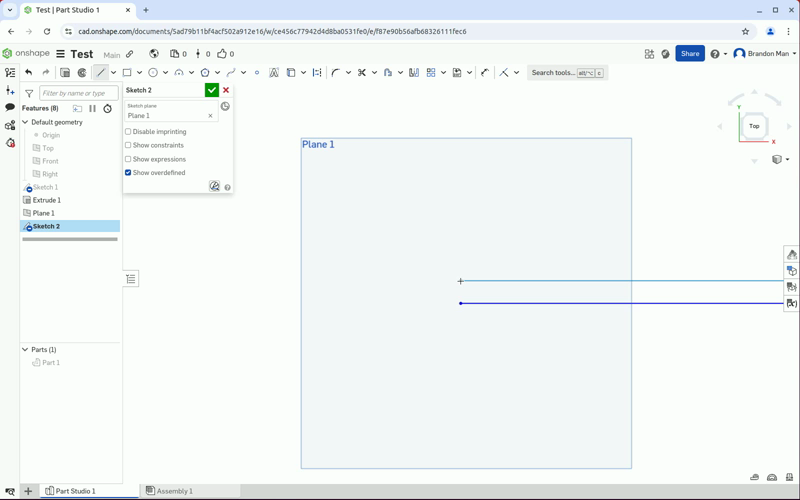
scroll(-6)
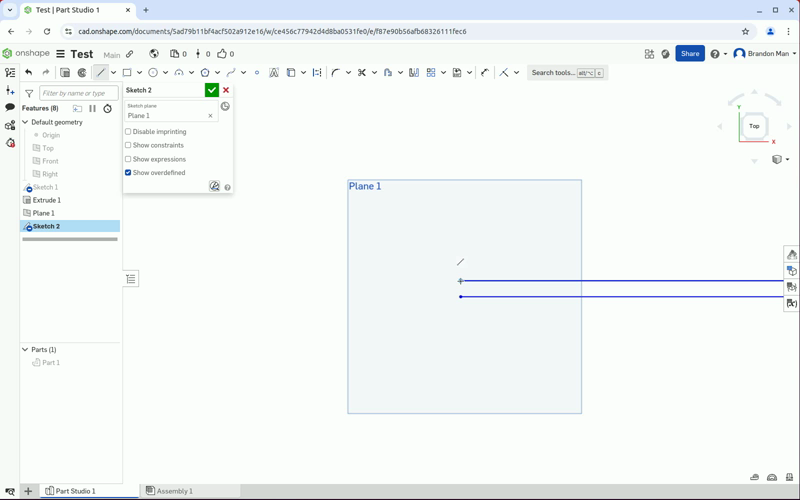
scroll(-6)
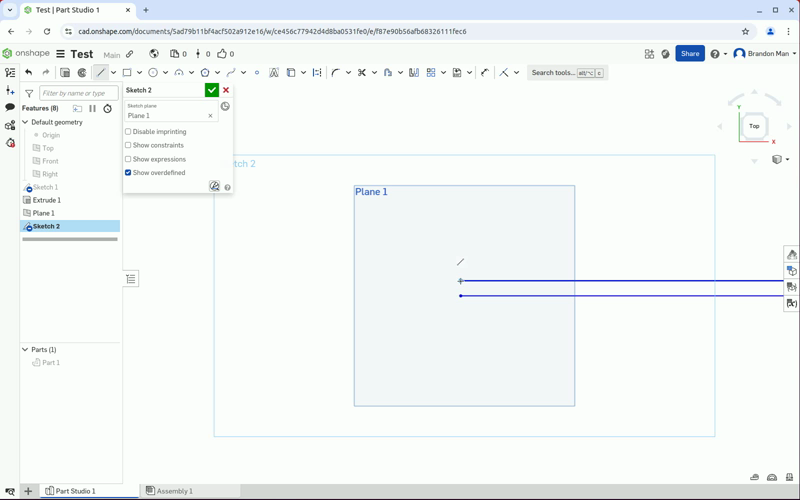
scroll(-6)
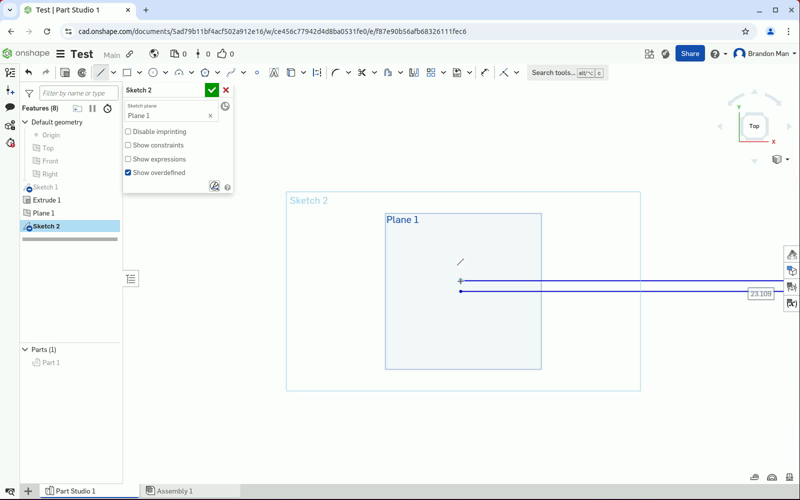
scroll(-6)
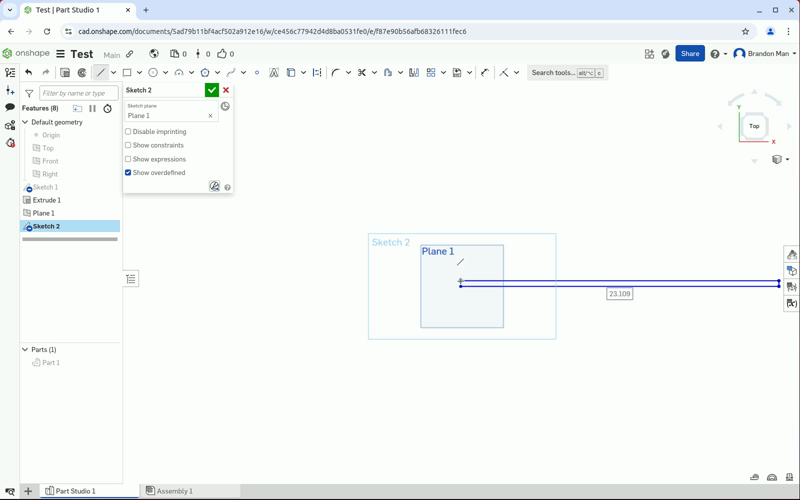
scroll(-6)
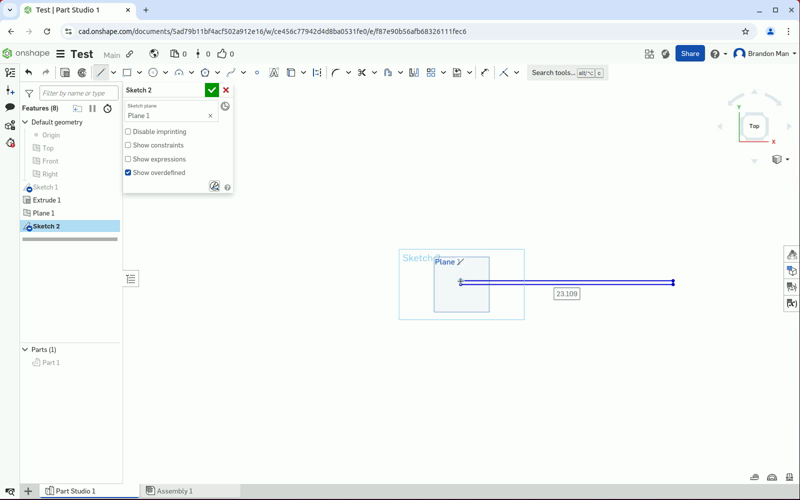
scroll(-6)
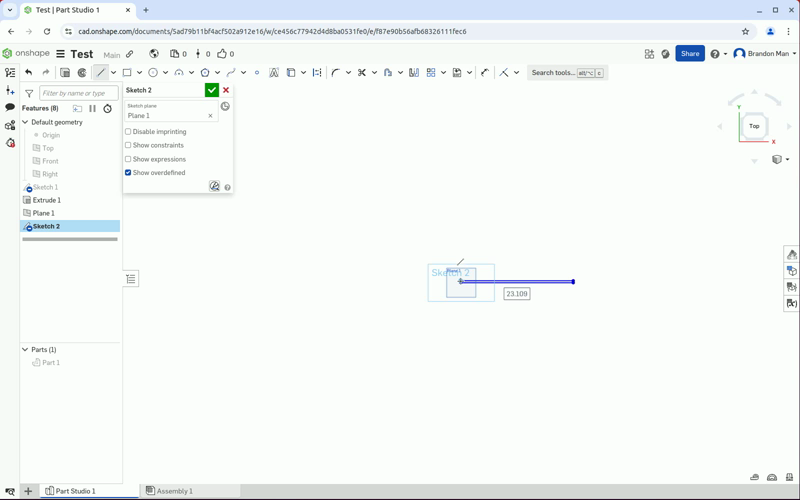
key_up(shift)
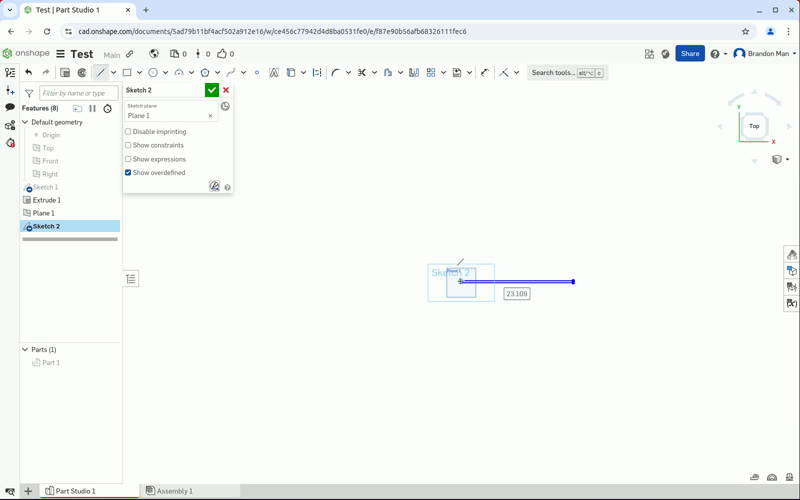
mouse_move(490, 280)
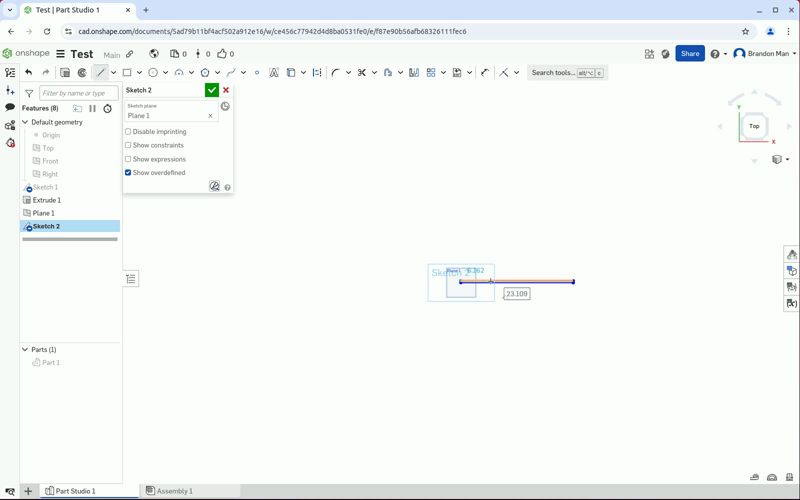
key_down(shift)
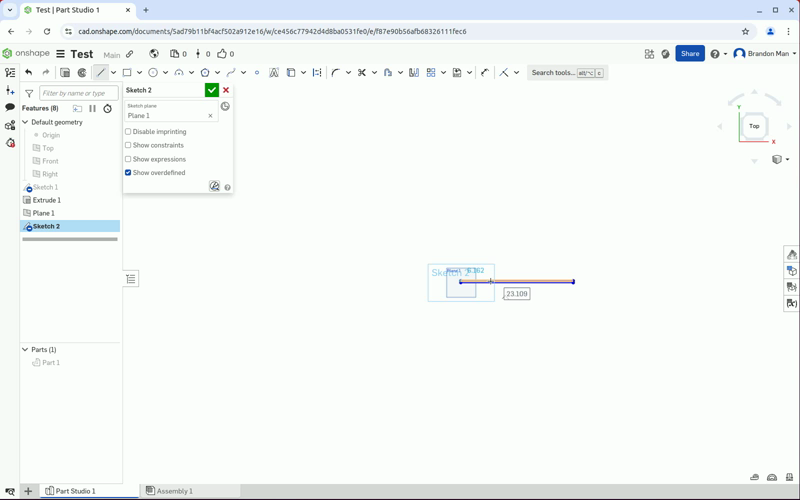
mouse_move(460, 282)
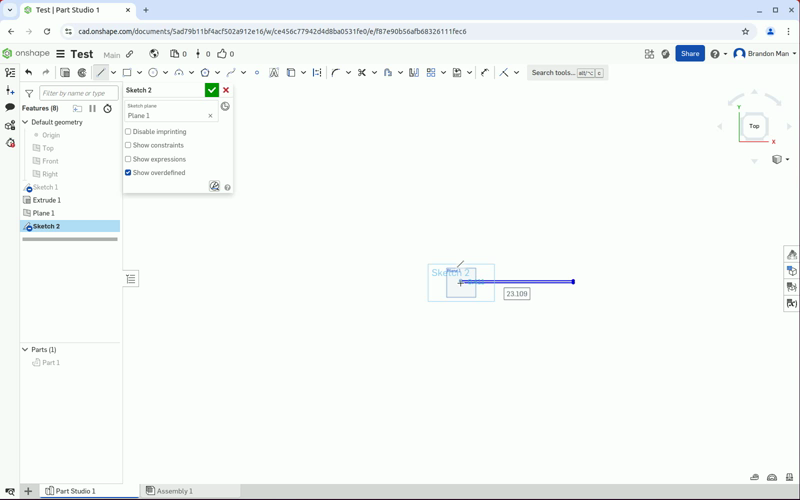
scroll(6)
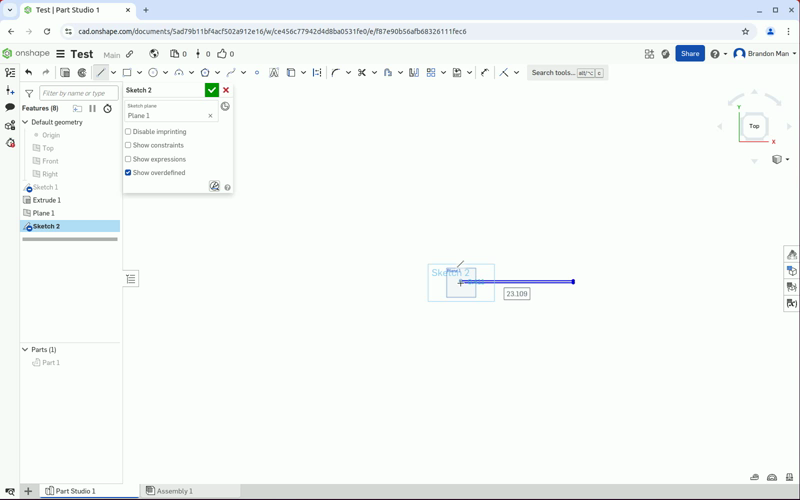
scroll(6)
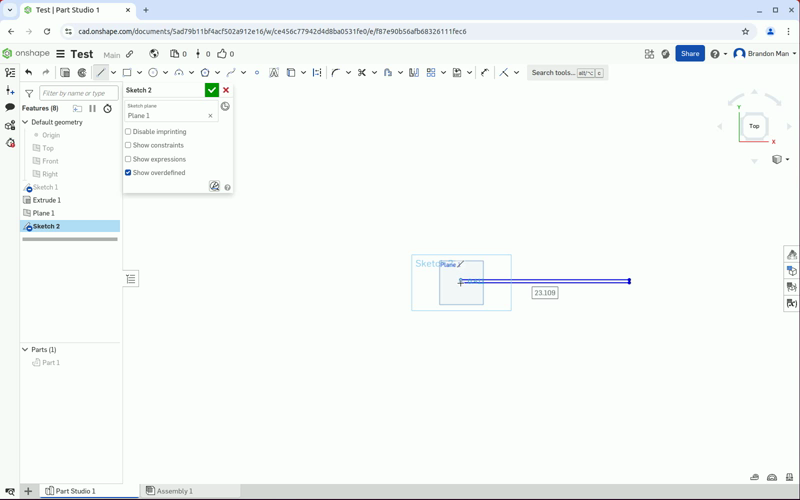
scroll(6)
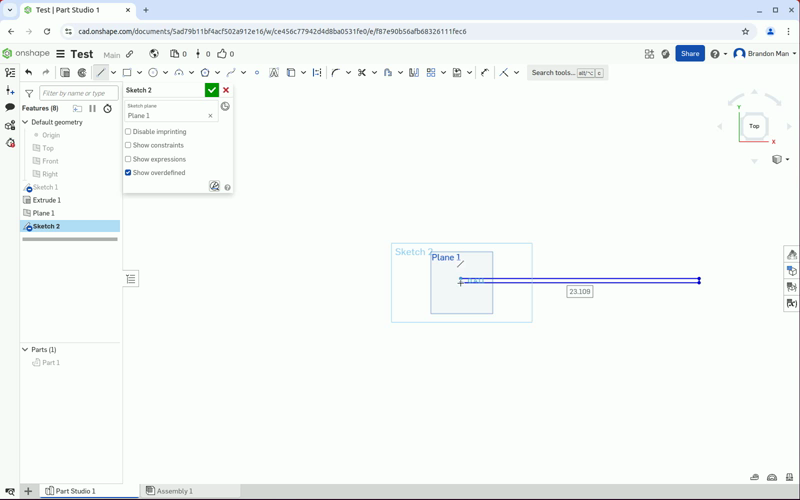
scroll(6)
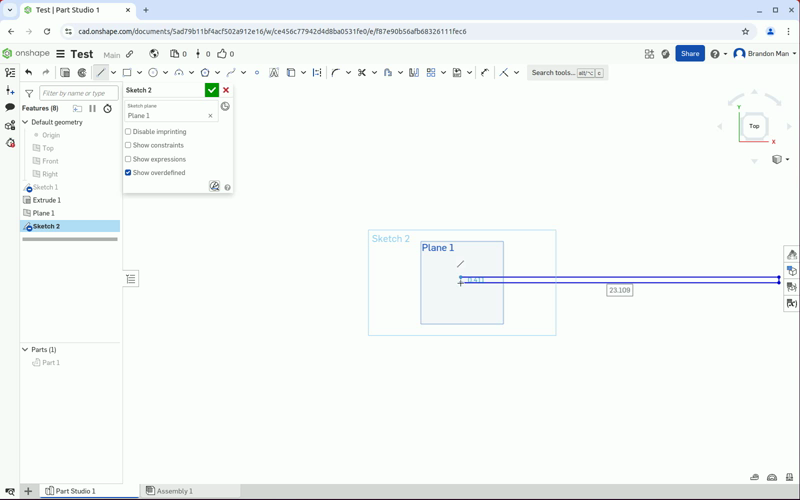
scroll(6)
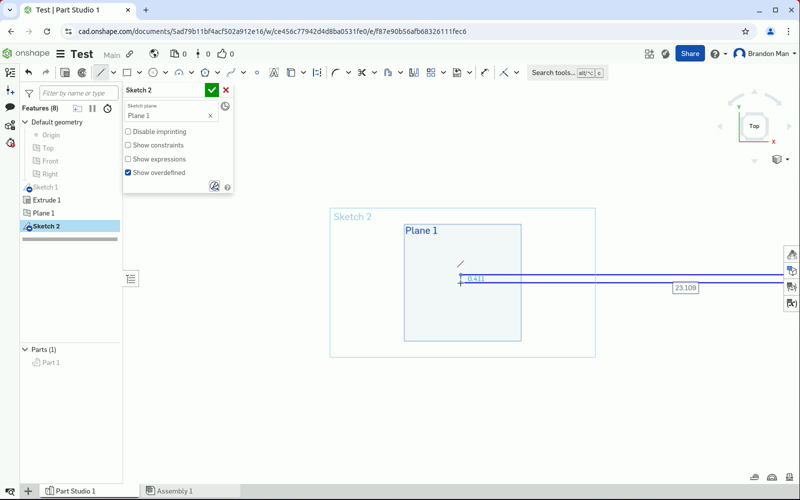
scroll(6)
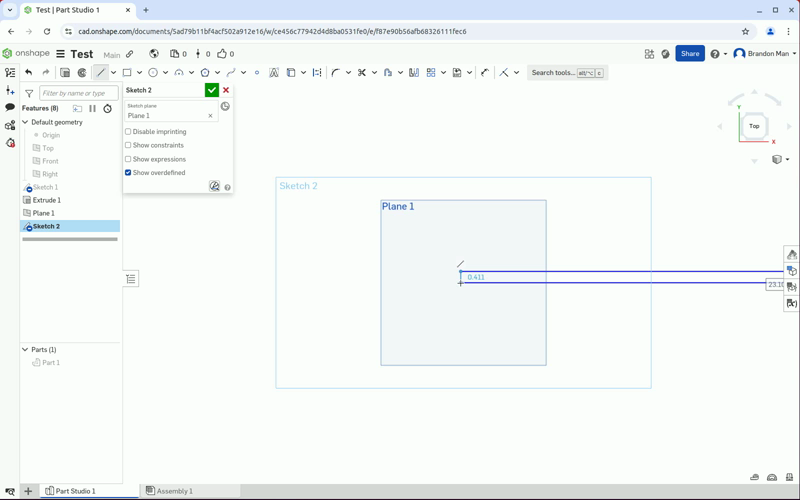
scroll(6)
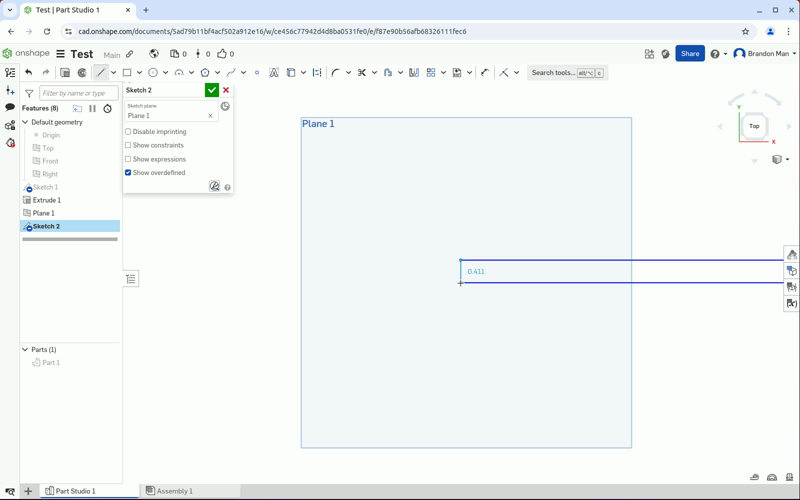
key_up(shift)
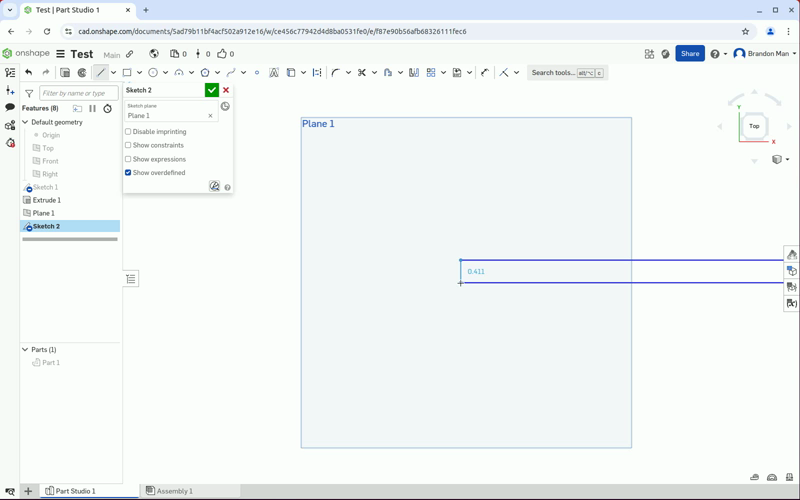
click(460, 282)
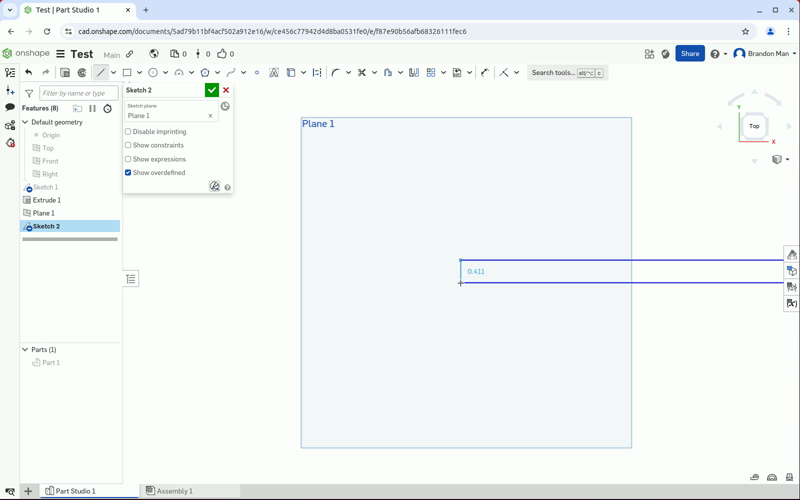
scroll(-6)
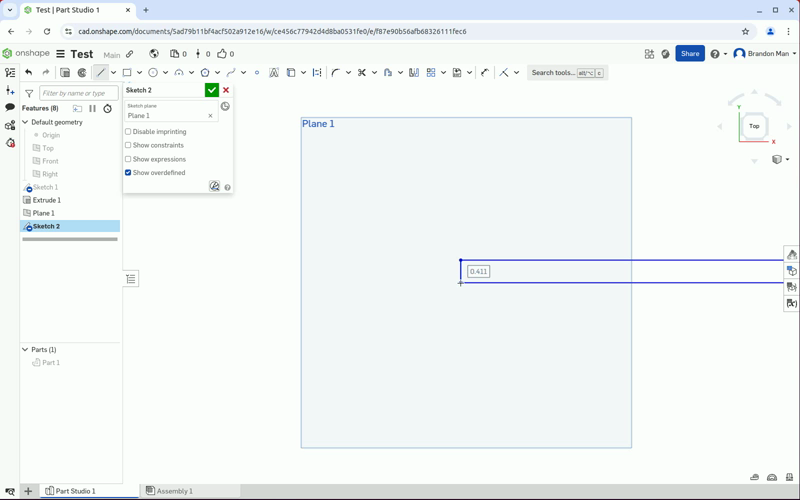
scroll(-6)
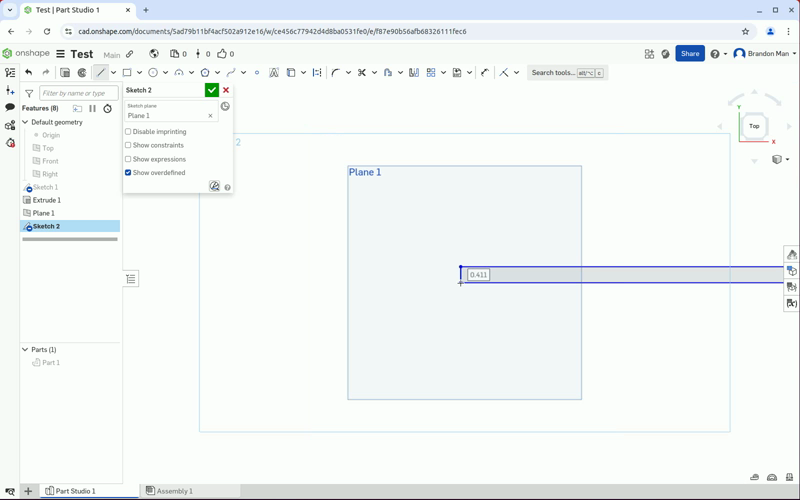
scroll(-6)
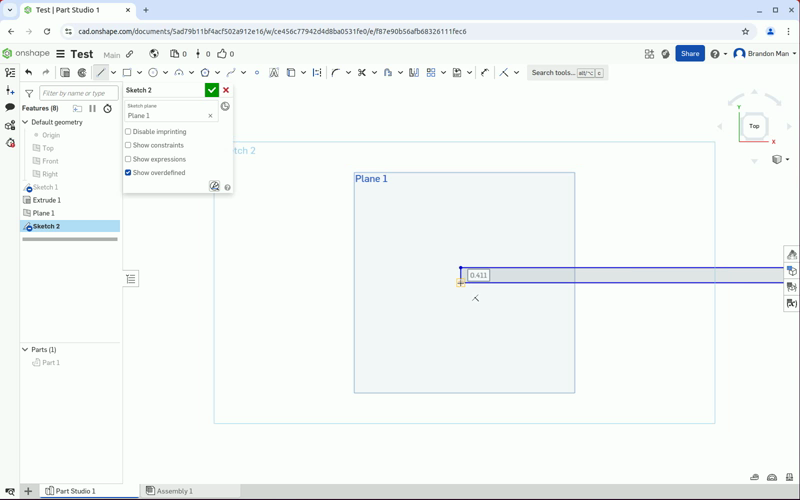
scroll(-6)
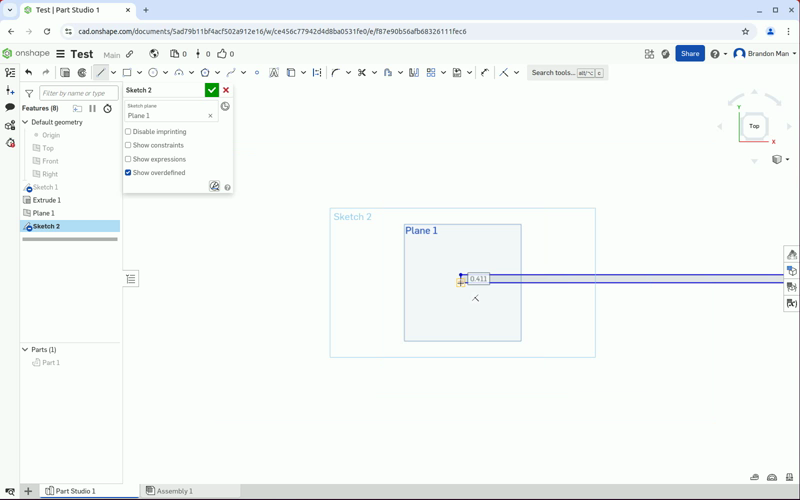
scroll(-6)
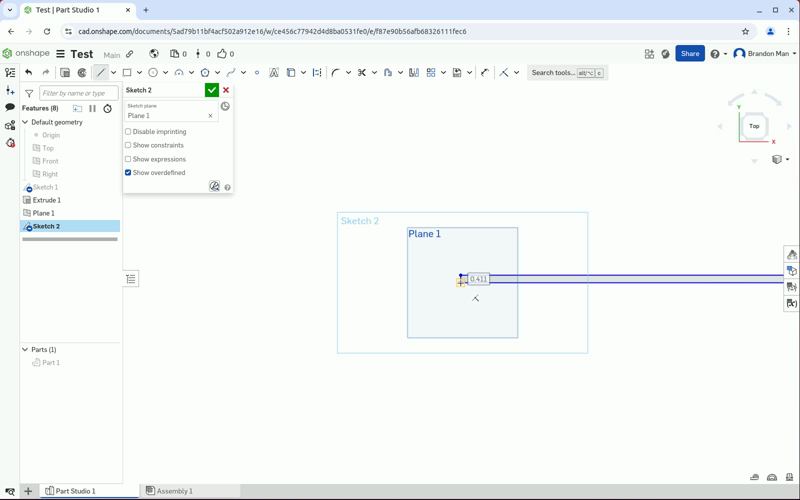
scroll(-6)
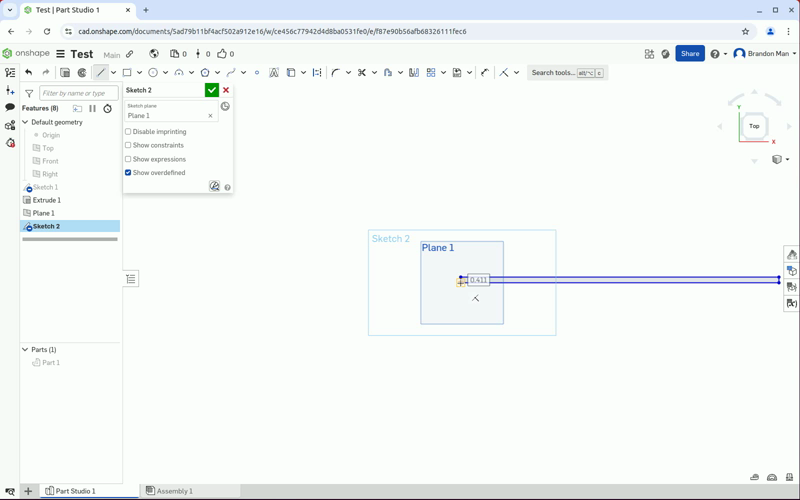
scroll(-6)
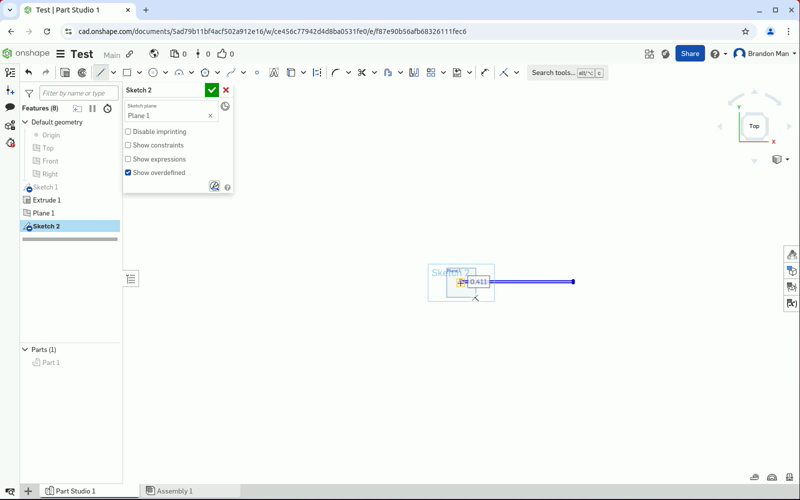
key(esc)
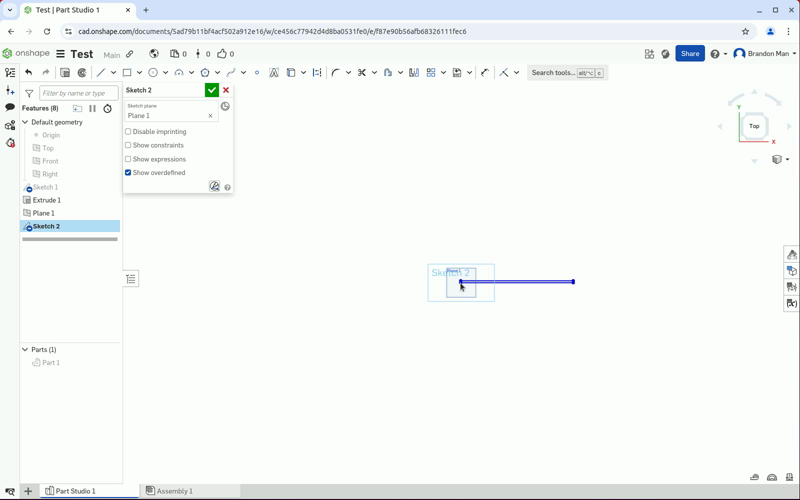
mouse_move(485, 280)
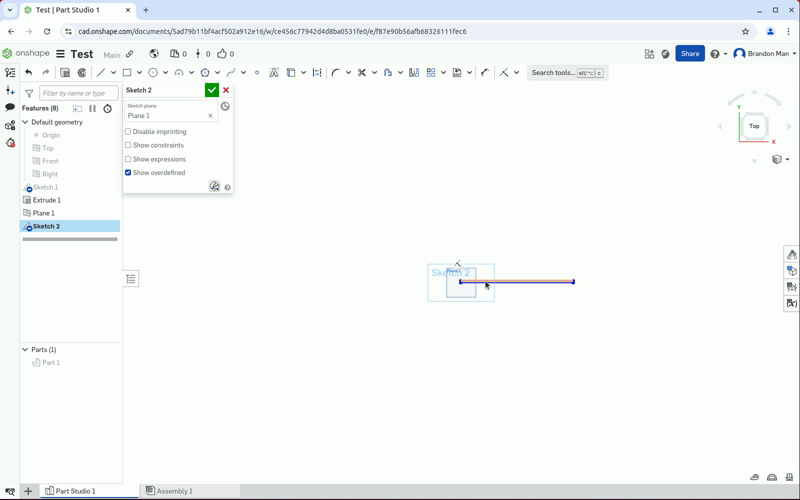
scroll(6)
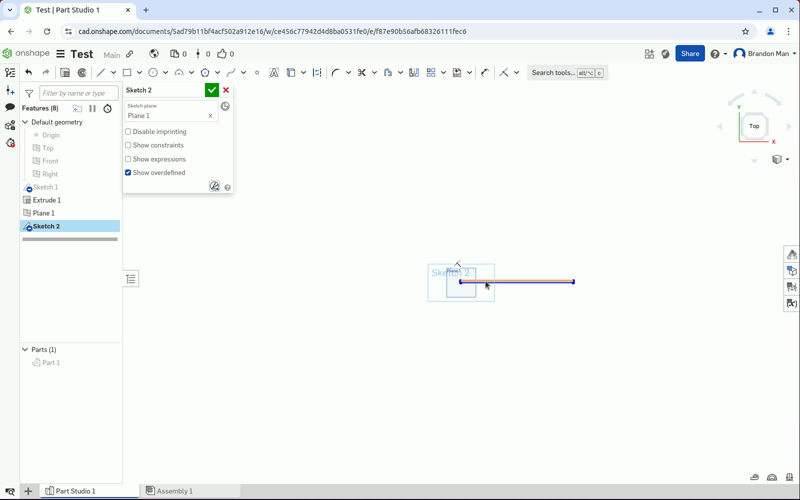
scroll(6)
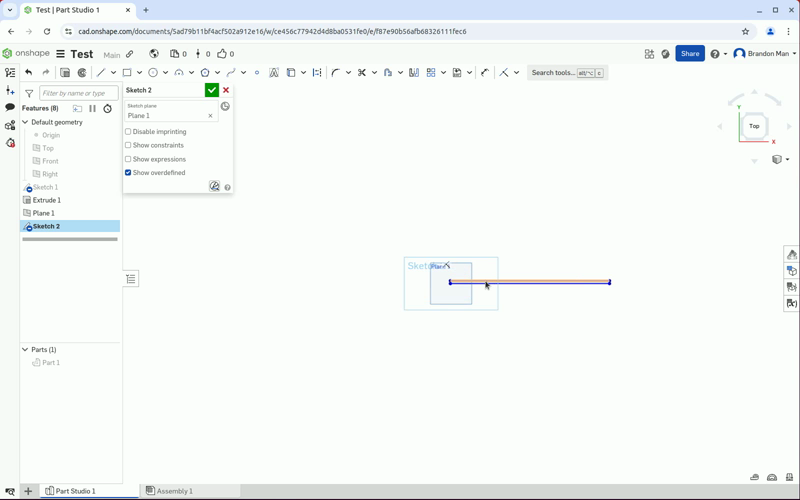
scroll(6)
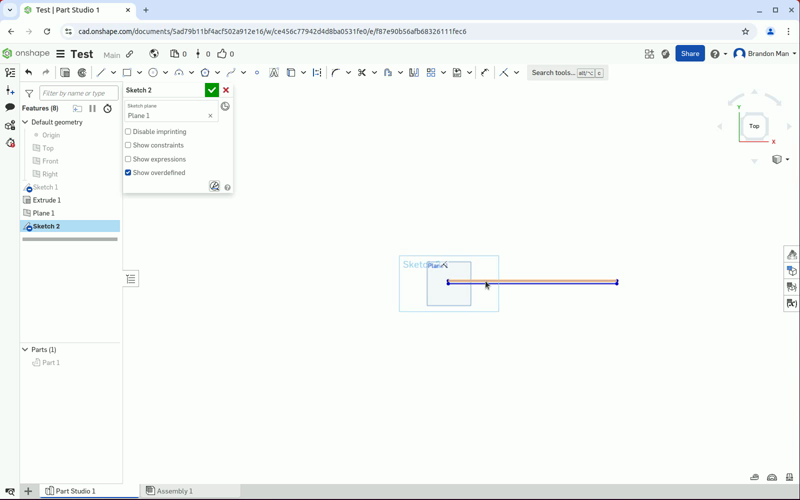
scroll(6)
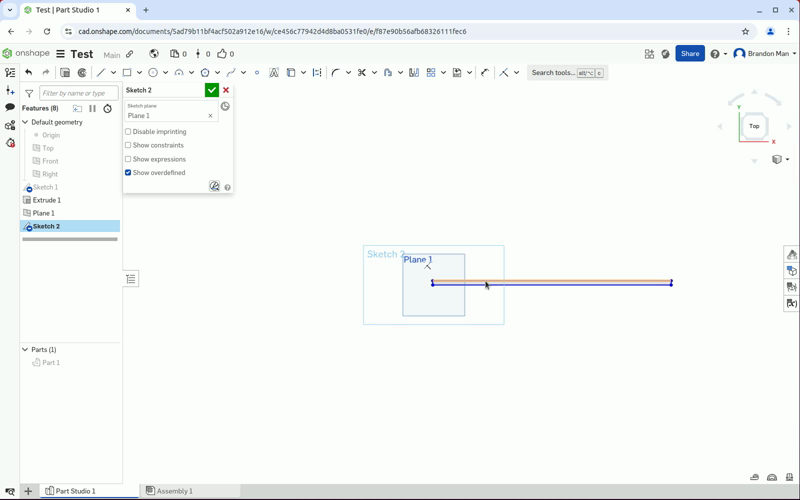
scroll(6)
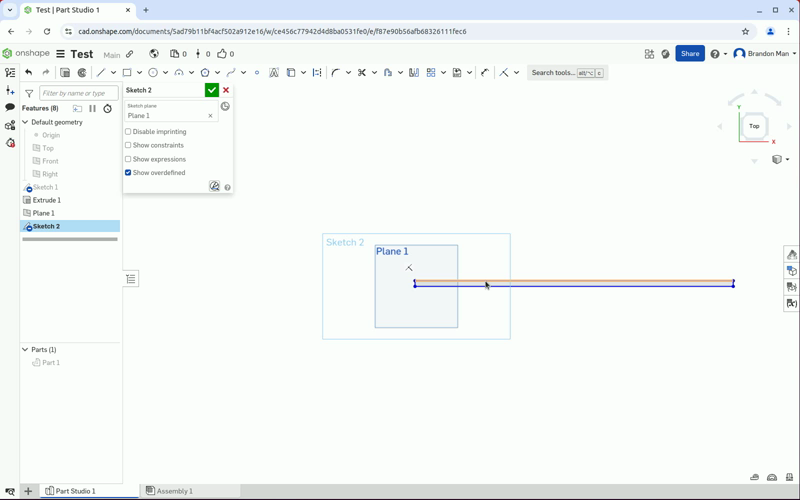
scroll(6)
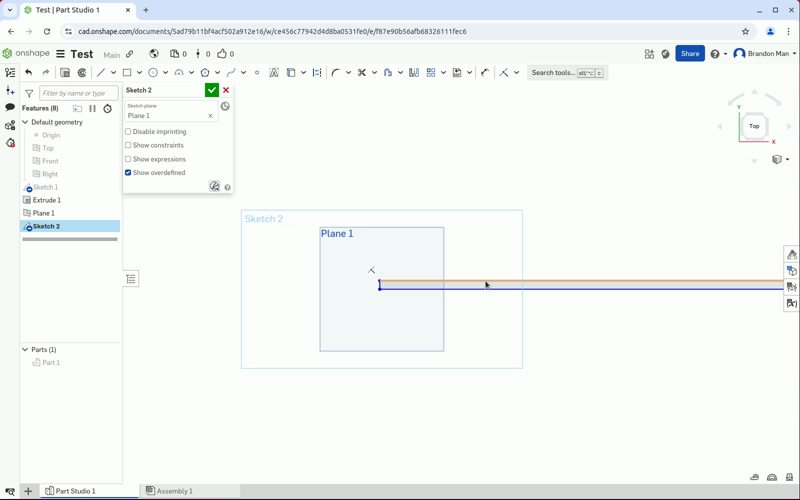
scroll(6)
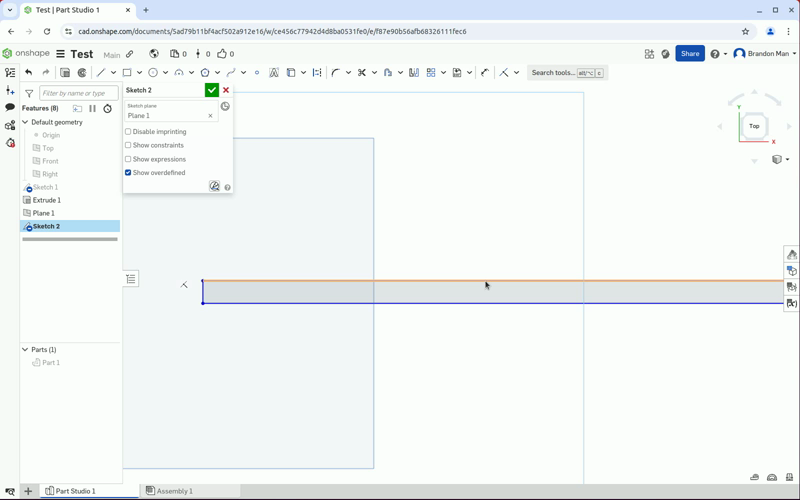
click(485, 280)
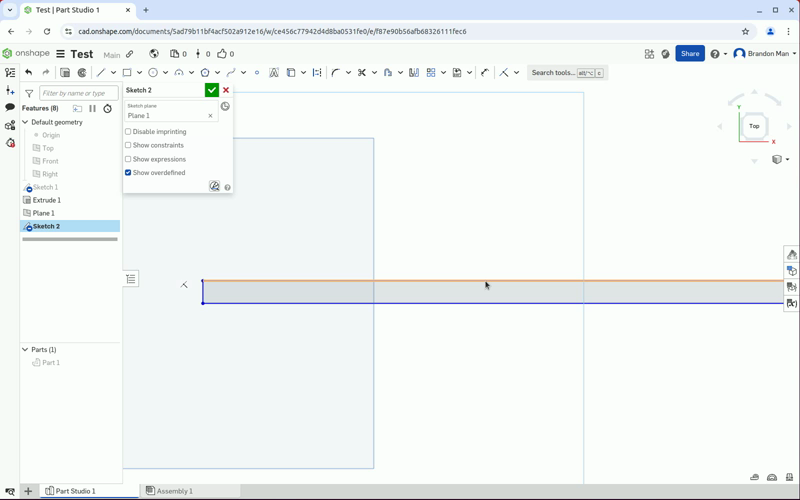
scroll(-6)
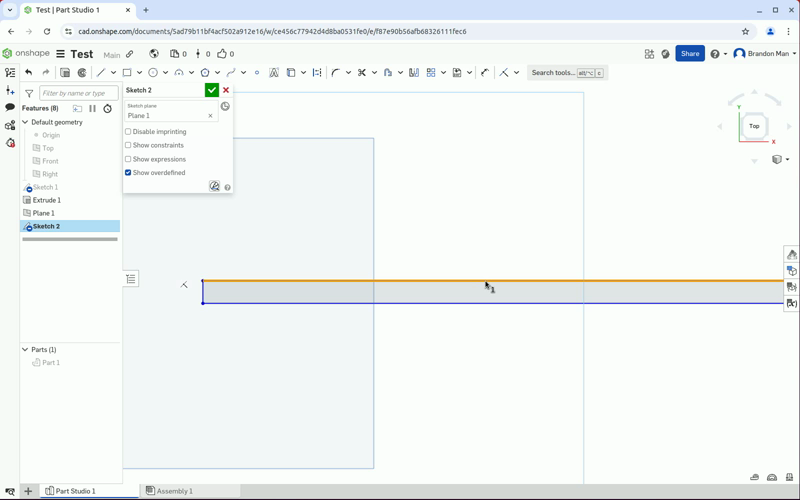
scroll(-6)
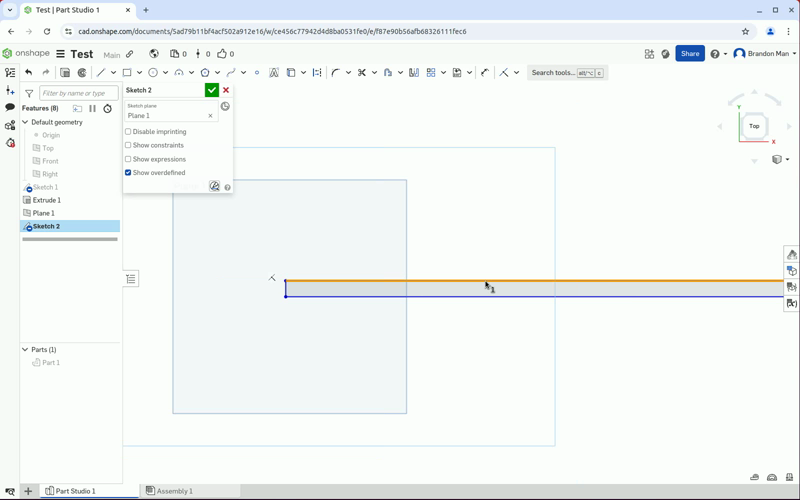
scroll(-6)
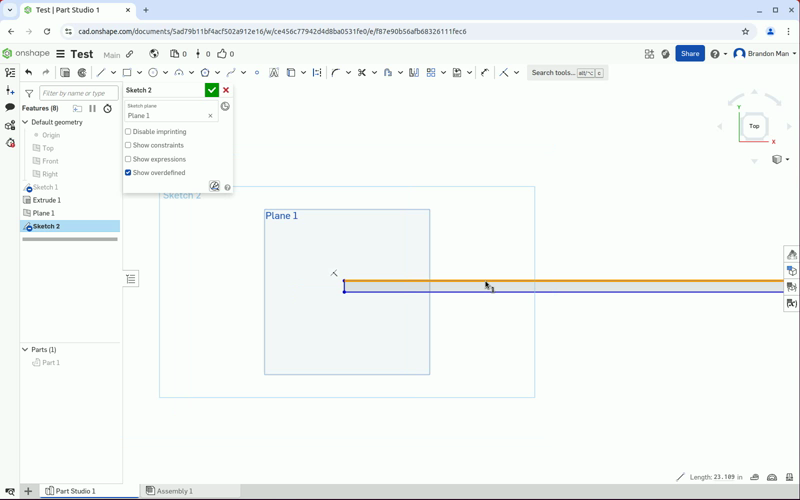
scroll(-6)
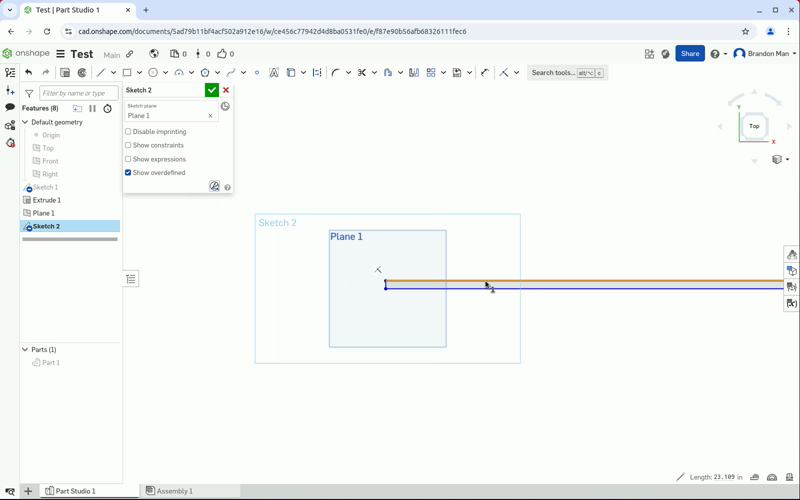
scroll(-6)
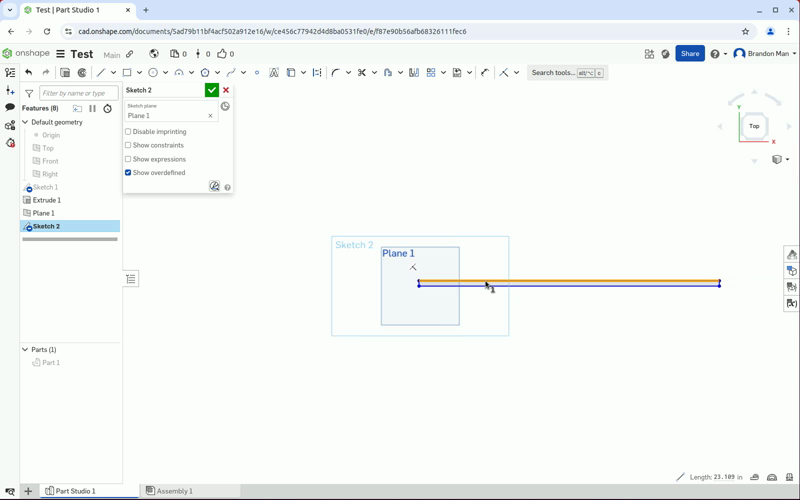
scroll(-6)
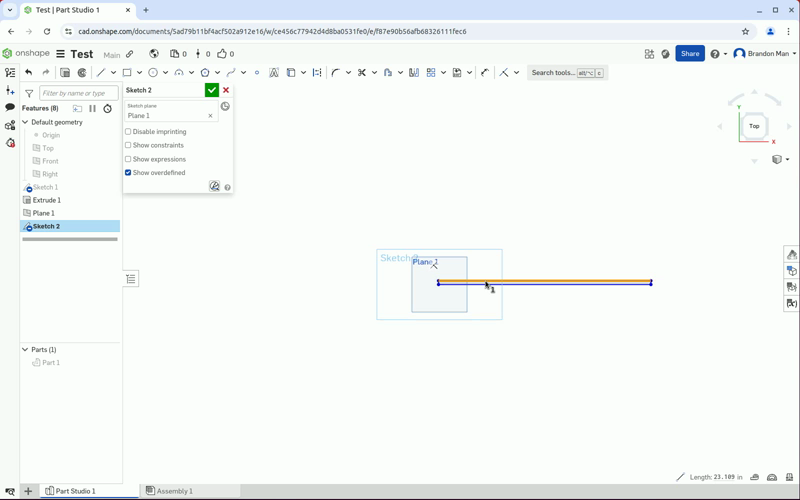
scroll(-6)
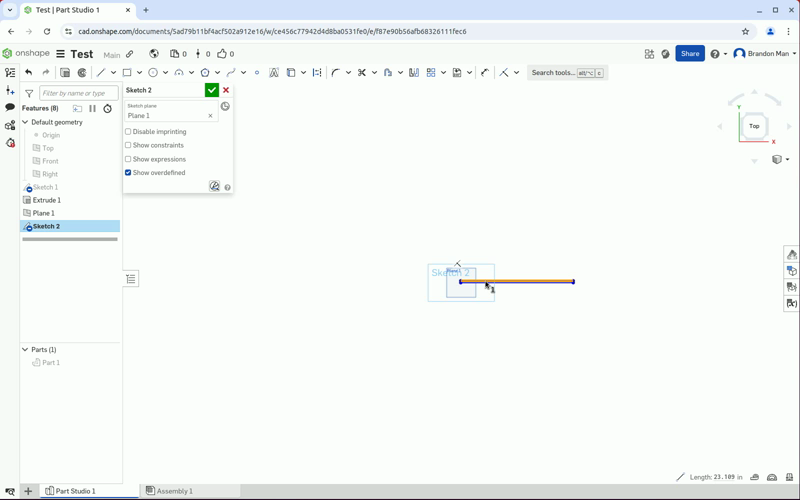
mouse_move(73, 352)
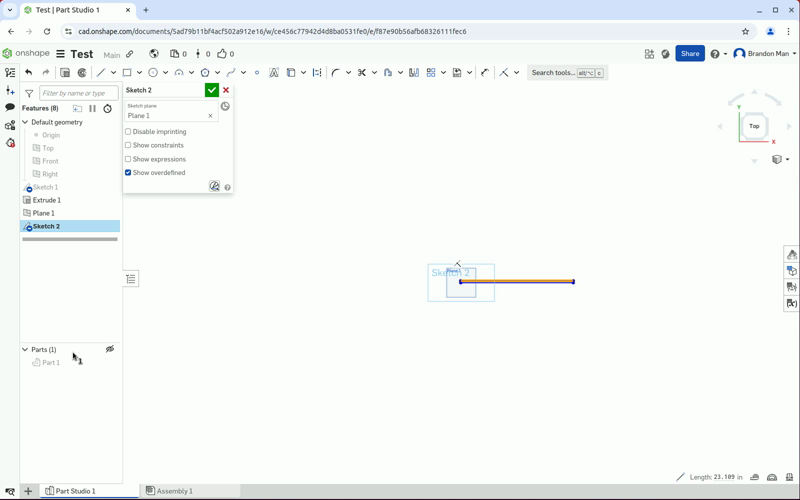
key(shift+y)
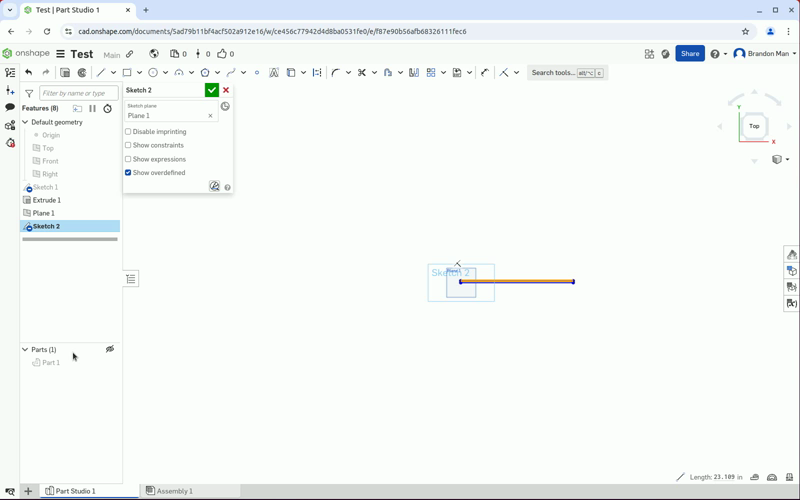
key(shift+e)
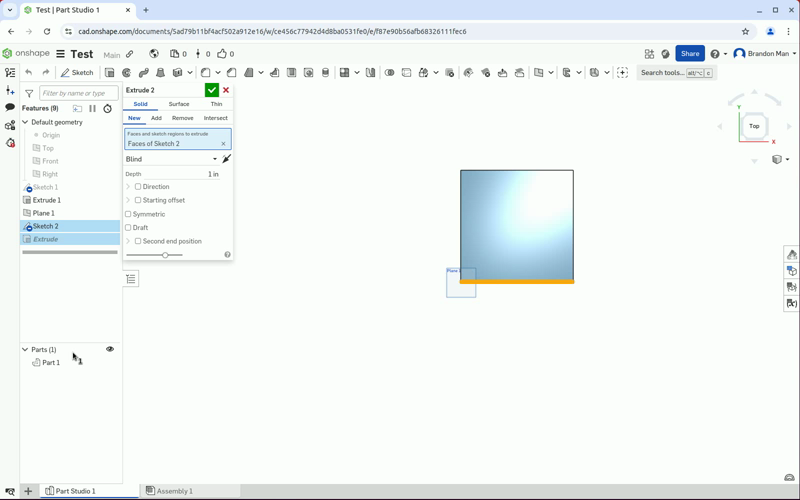
mouse_move(143, 106)
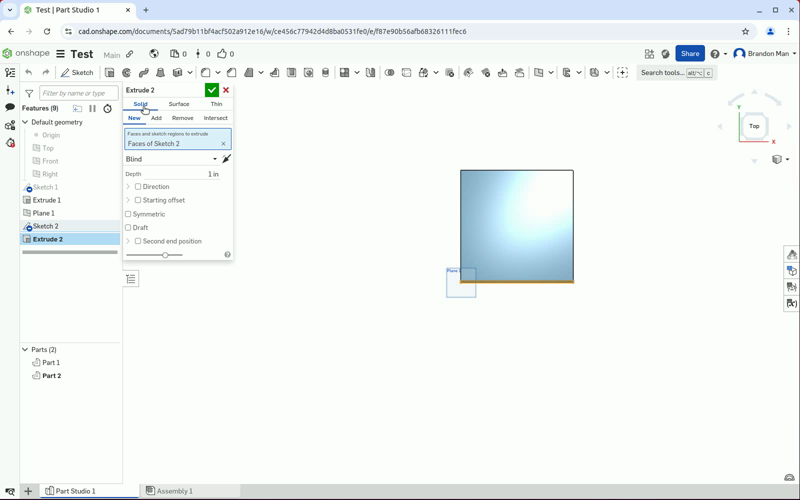
click(143, 106)
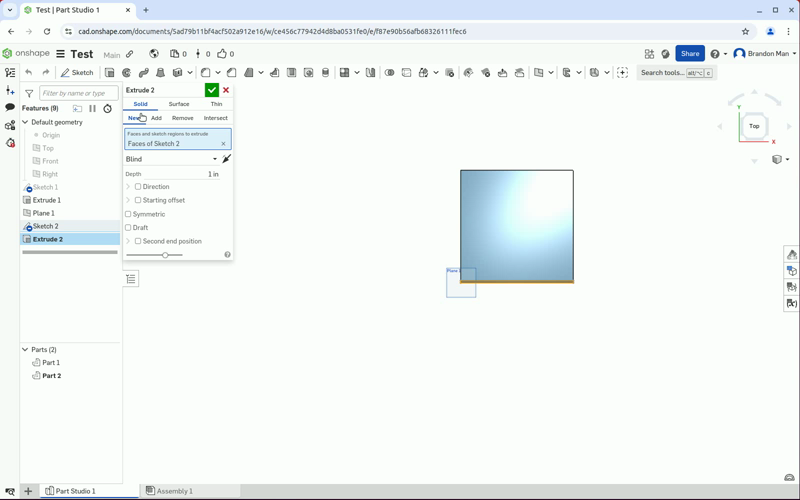
mouse_move(137, 120)
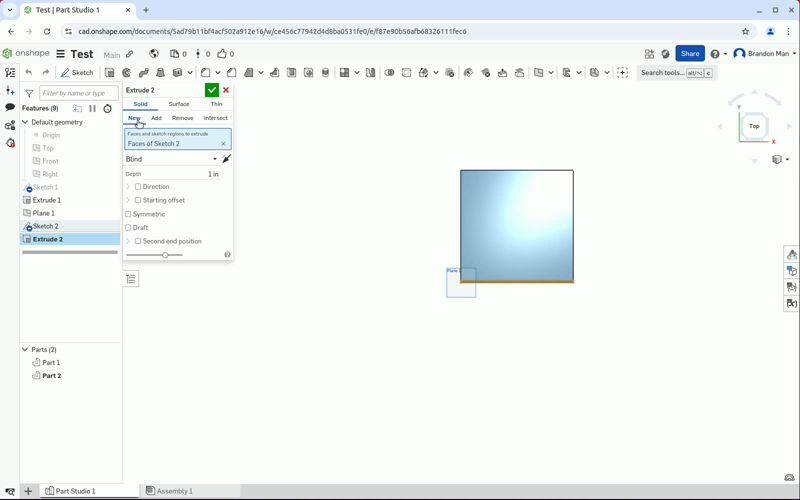
click(137, 120)
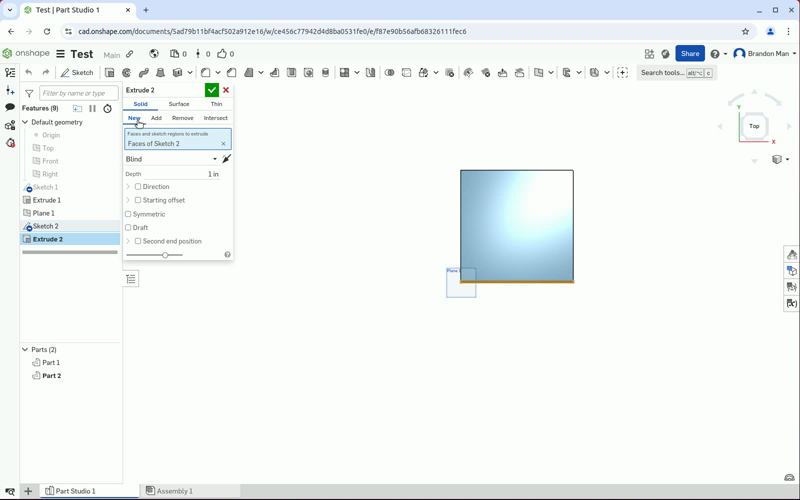
key(tab, 4)
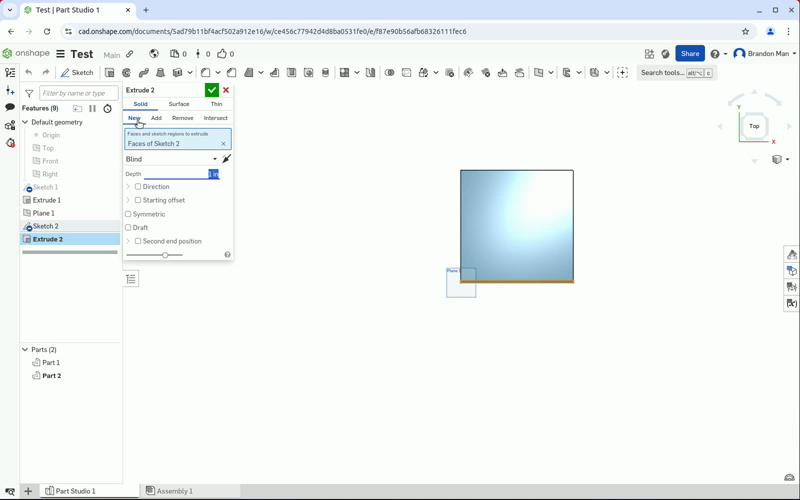
text(0.481)
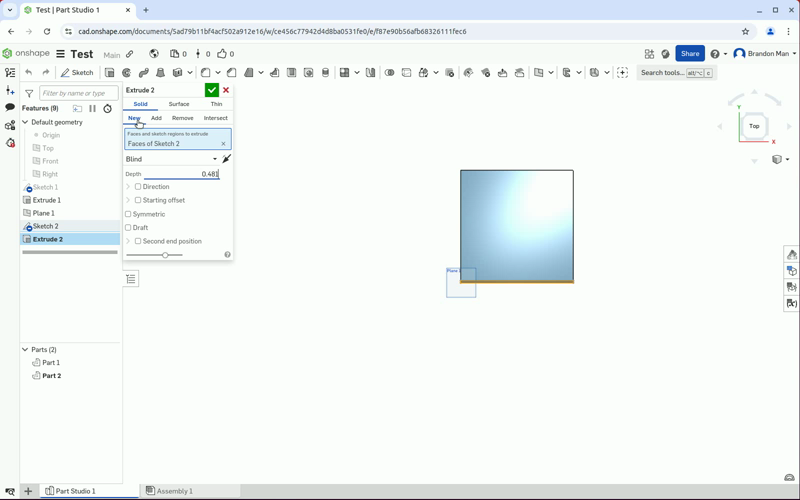
key(enter)
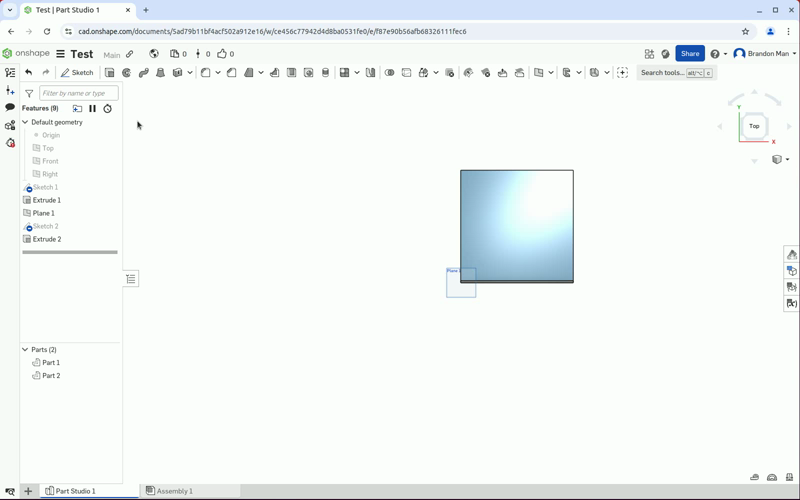
key(shift+h)
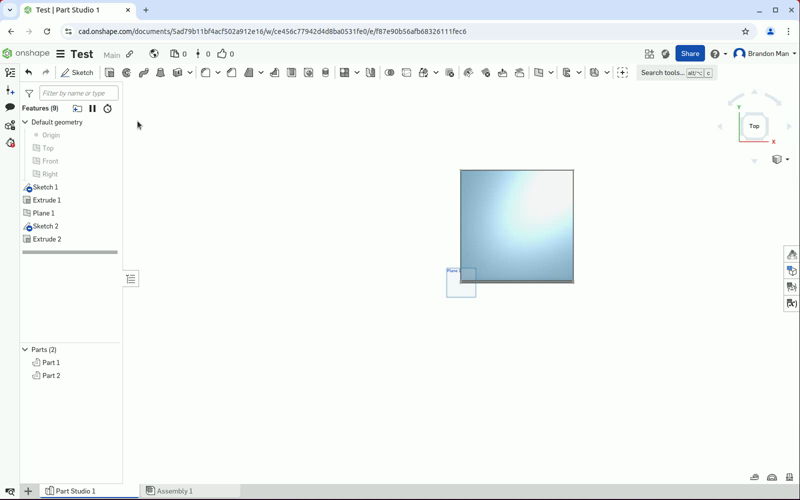
key(shift+h)
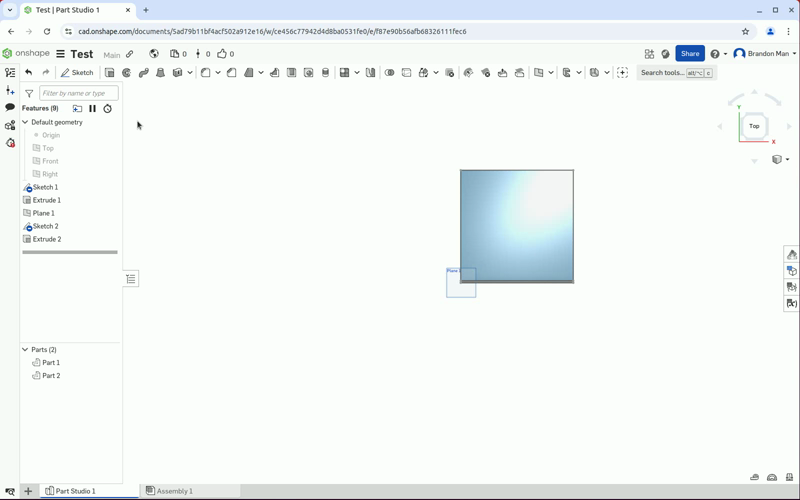
key(shift+7)
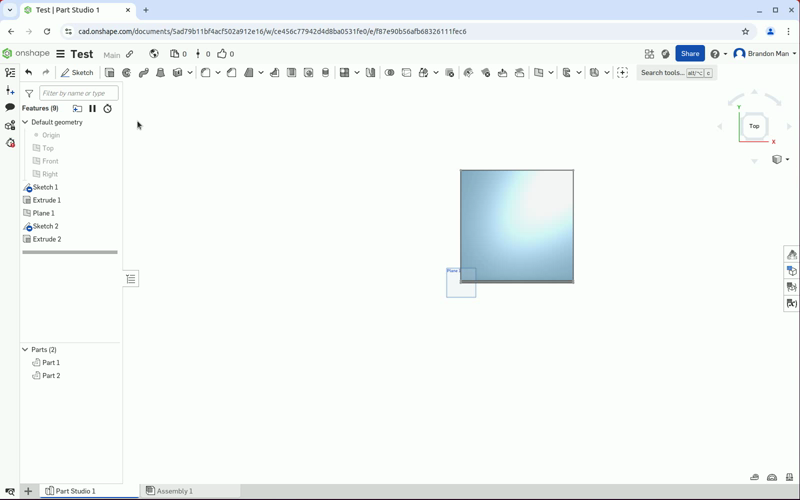
key(up, 3)
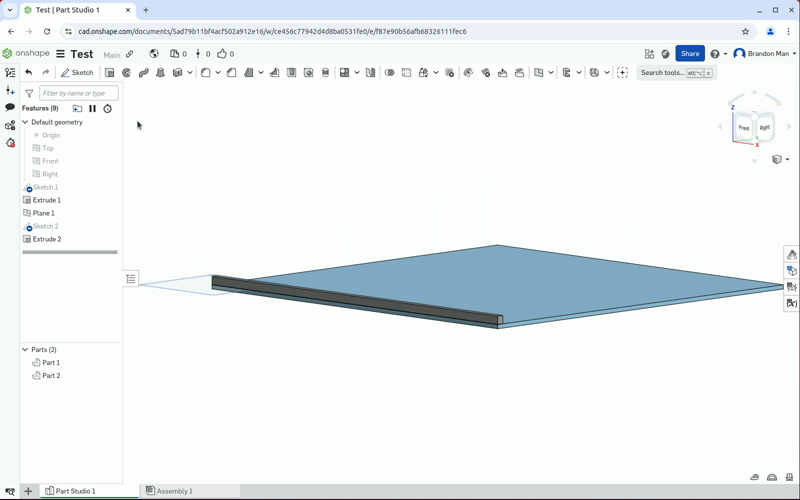
key(left, 3)
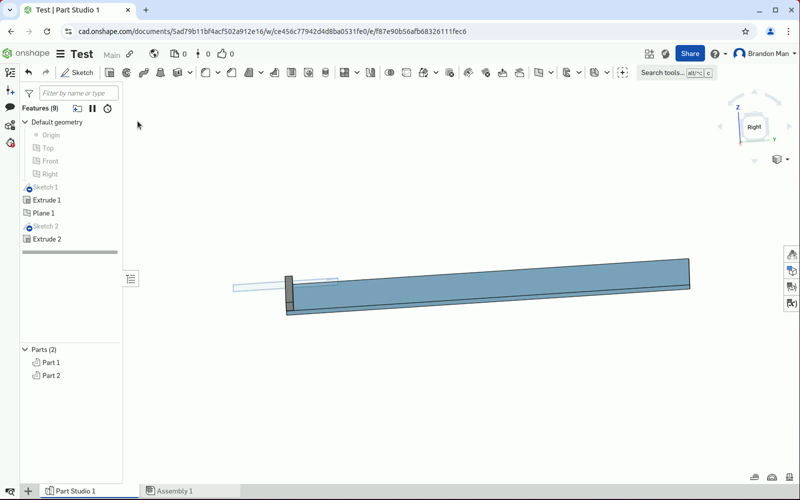
key(right, 3)
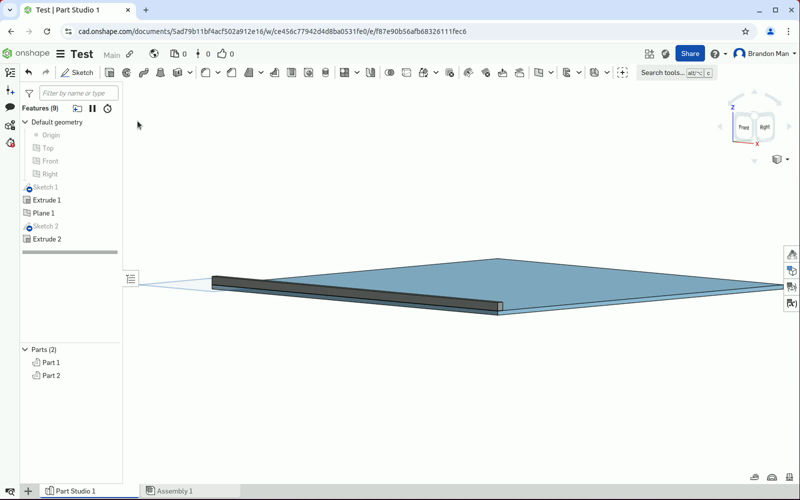
key(down, 3)
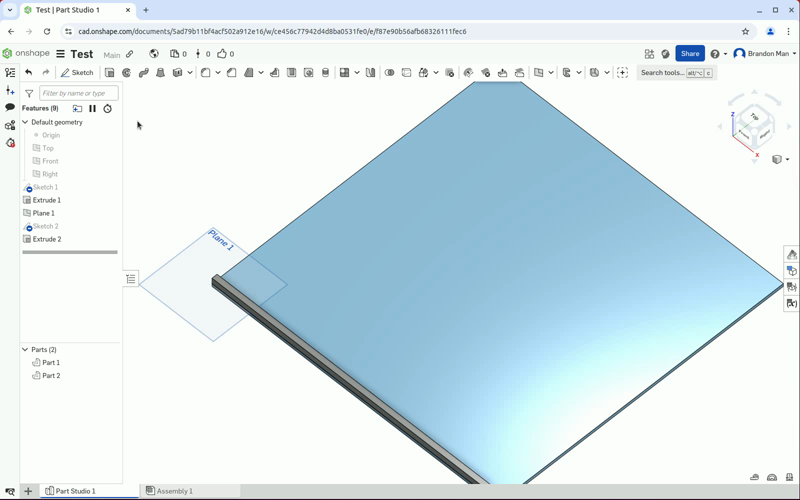
mouse_move(73, 189)
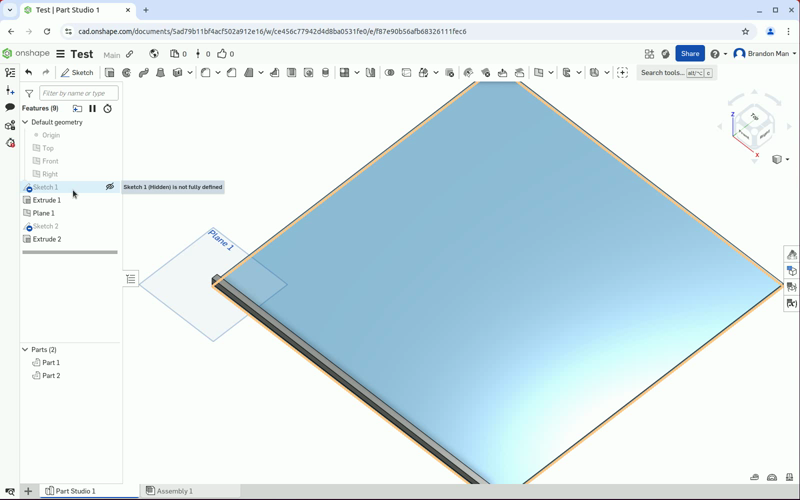
click(73, 189)